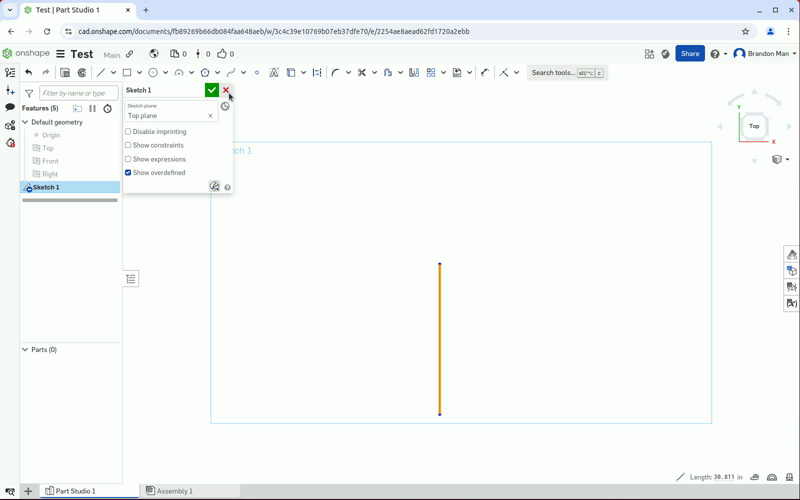
key(shift+h)
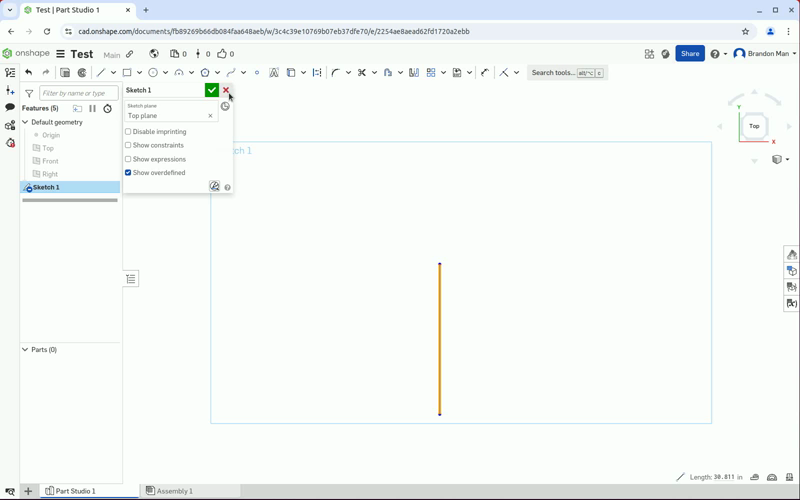
key(shift+s)
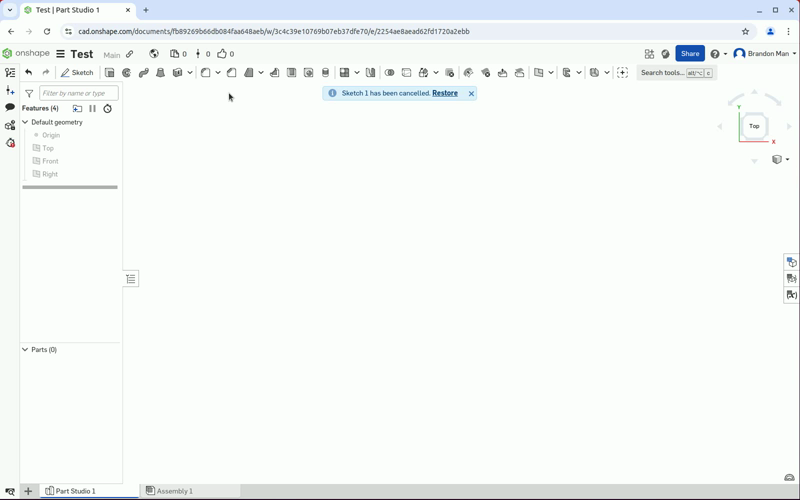
mouse_move(73, 150)
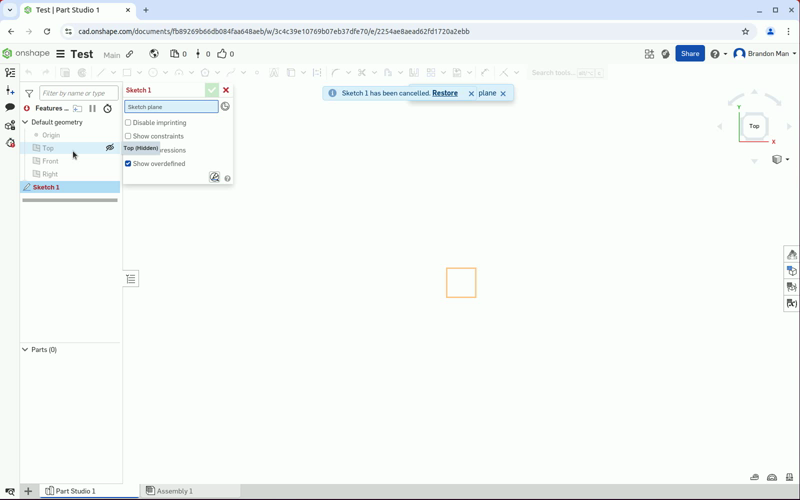
click(73, 150)
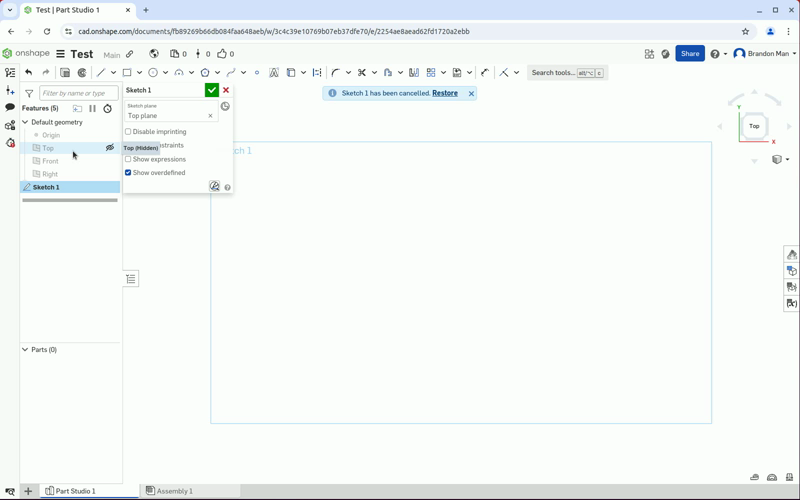
mouse_move(73, 352)
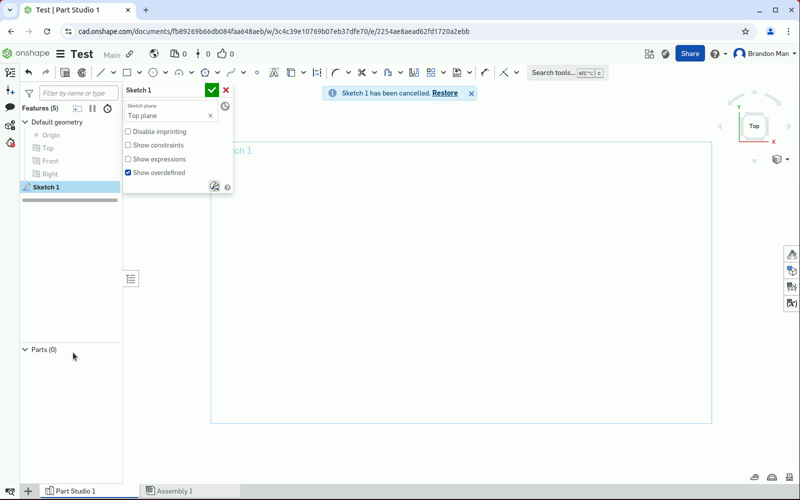
key(y)
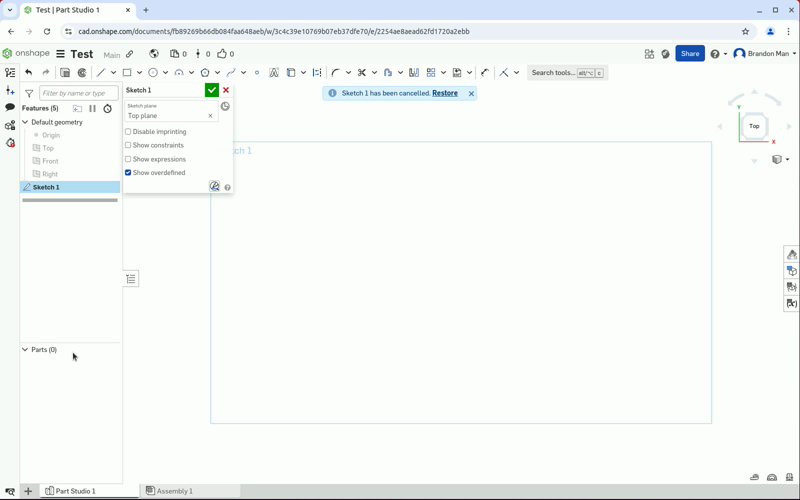
key(l)
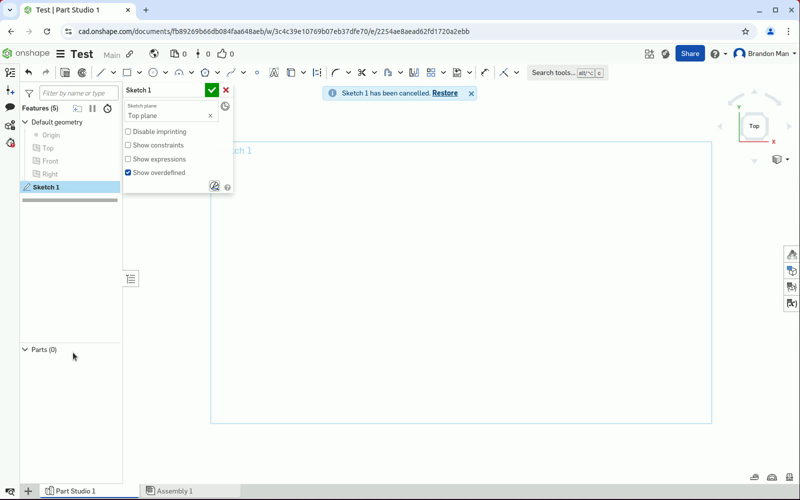
key_down(shift)
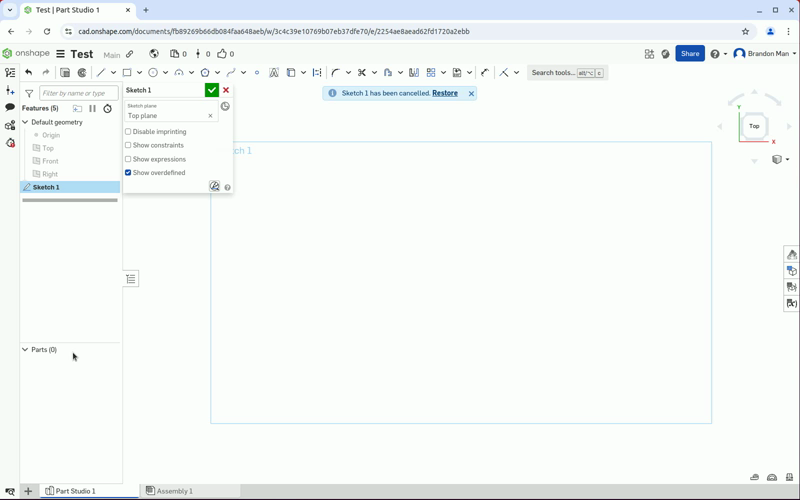
mouse_move(398, 395)
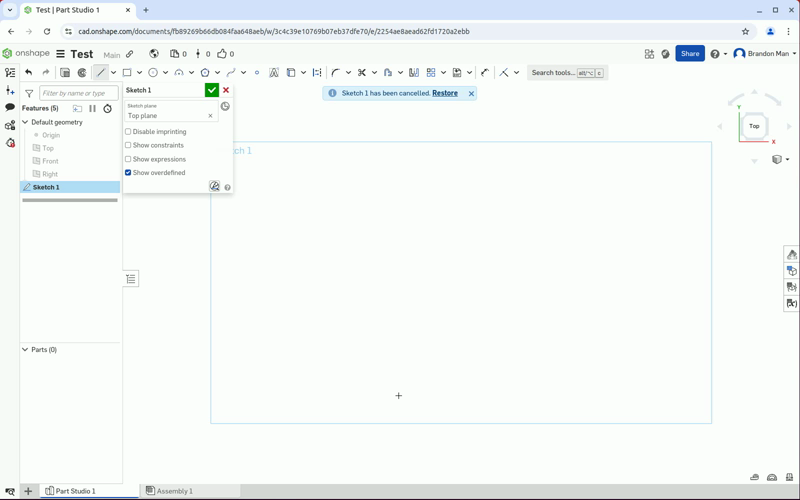
click(398, 395)
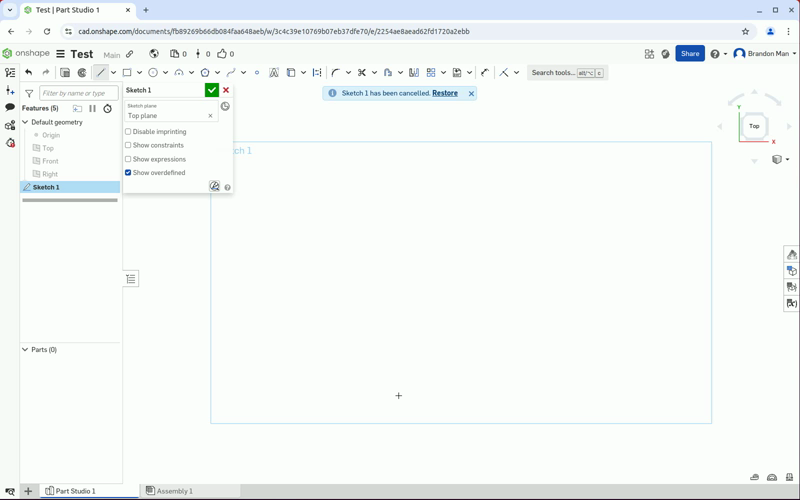
key_up(shift)
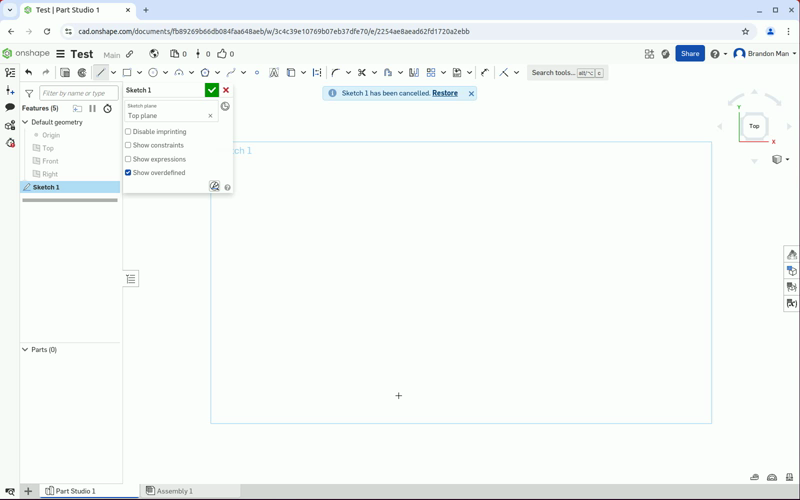
key_down(shift)
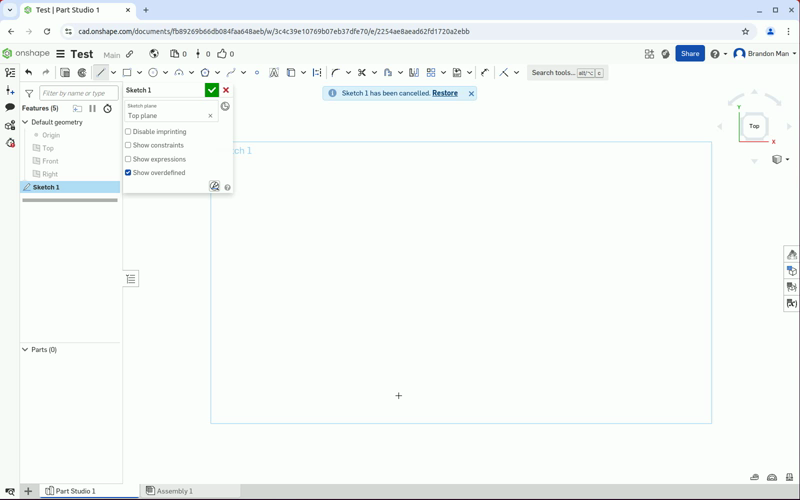
mouse_move(521, 395)
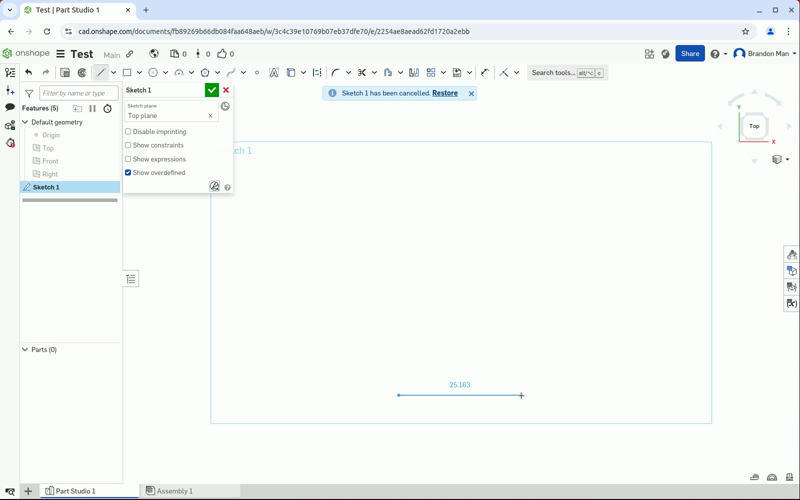
click(521, 395)
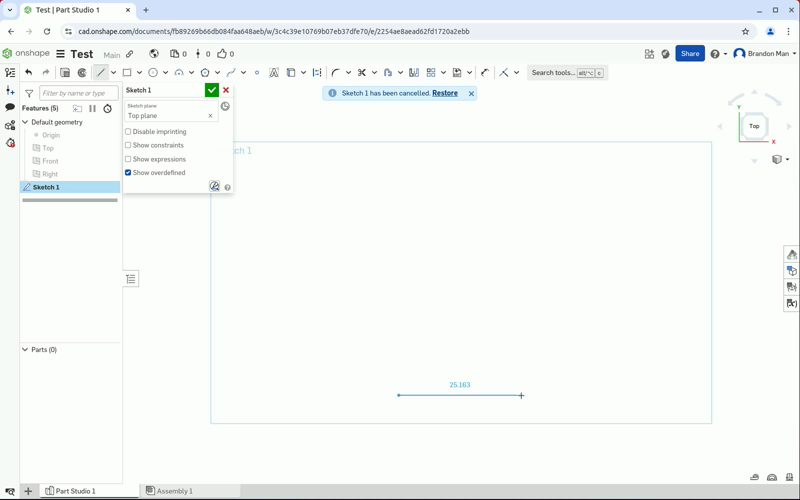
key_up(shift)
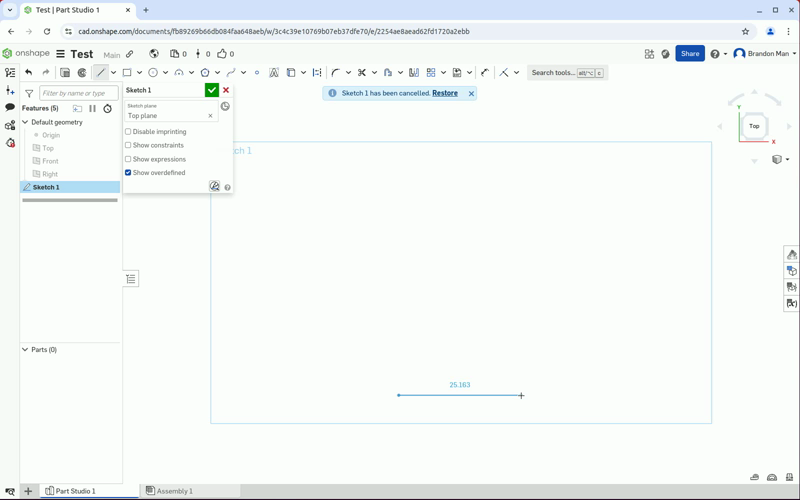
key_down(shift)
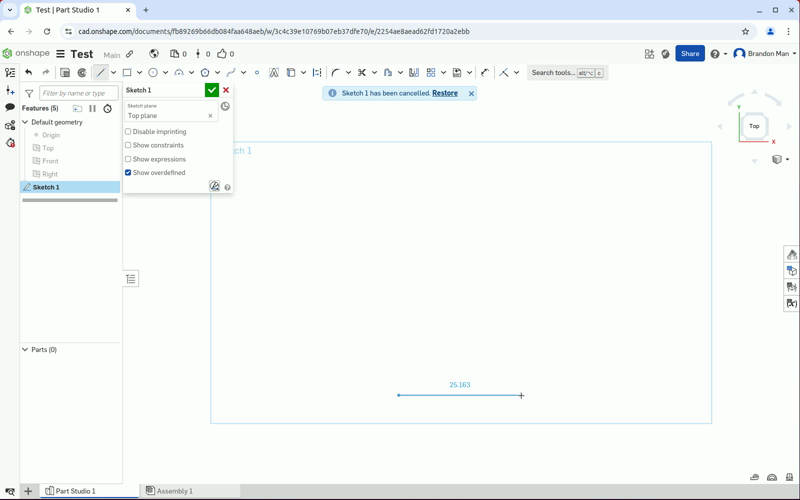
mouse_move(521, 171)
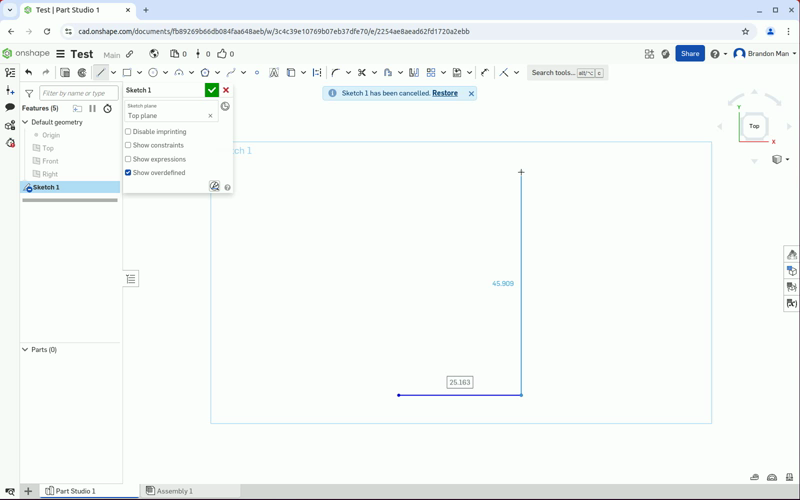
click(521, 171)
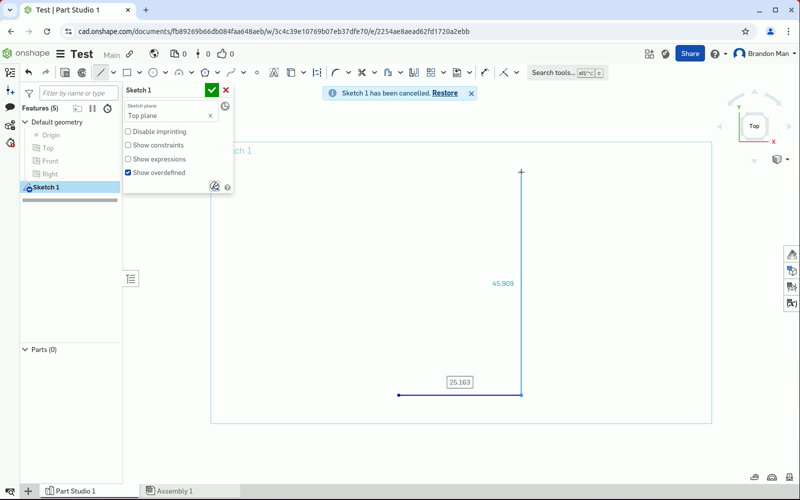
key_up(shift)
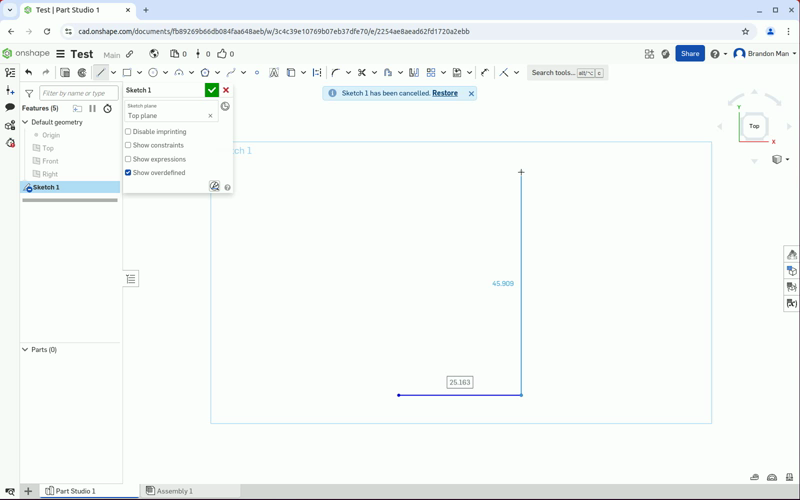
key_down(shift)
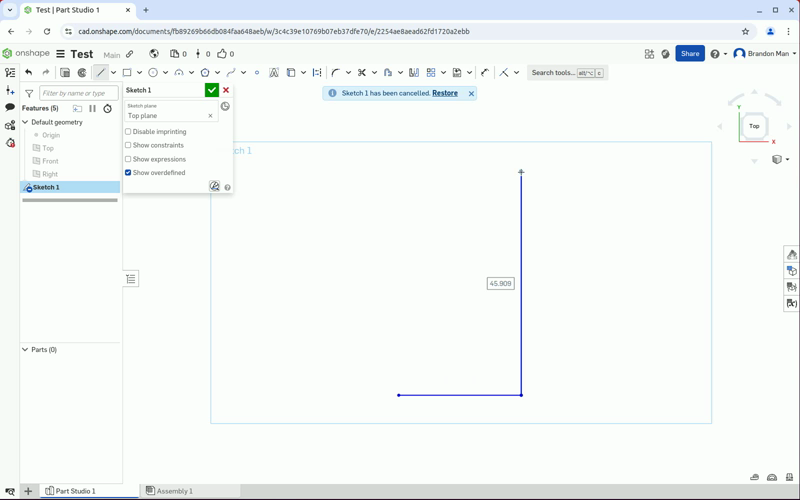
mouse_move(398, 171)
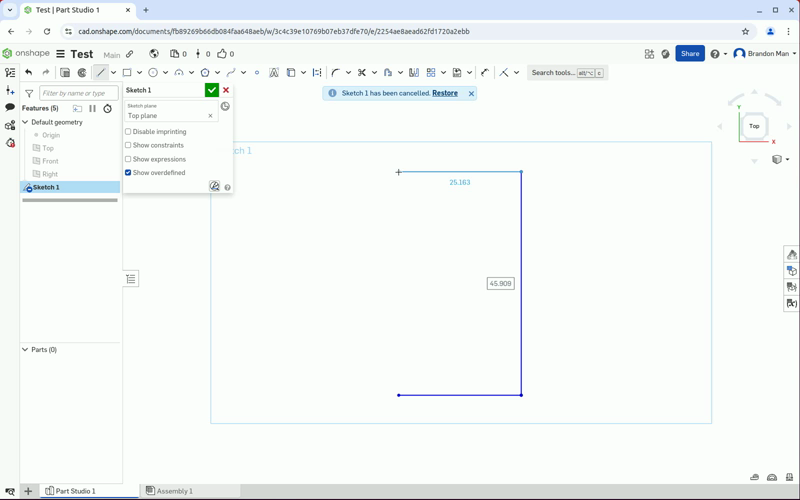
click(398, 171)
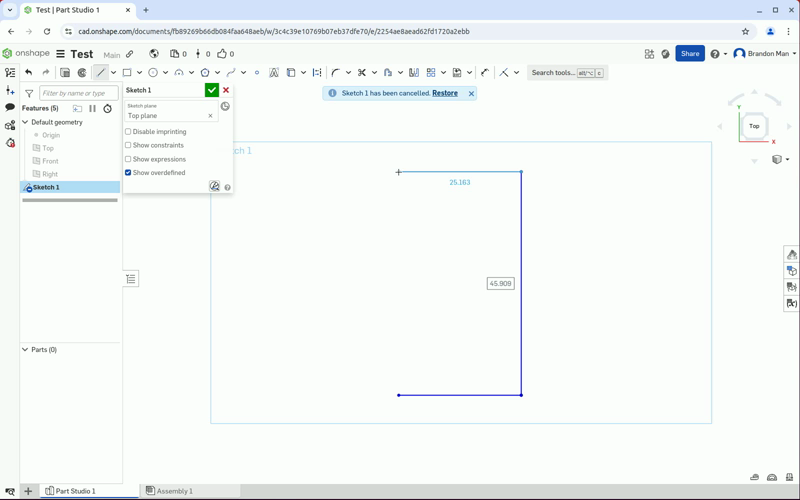
key_up(shift)
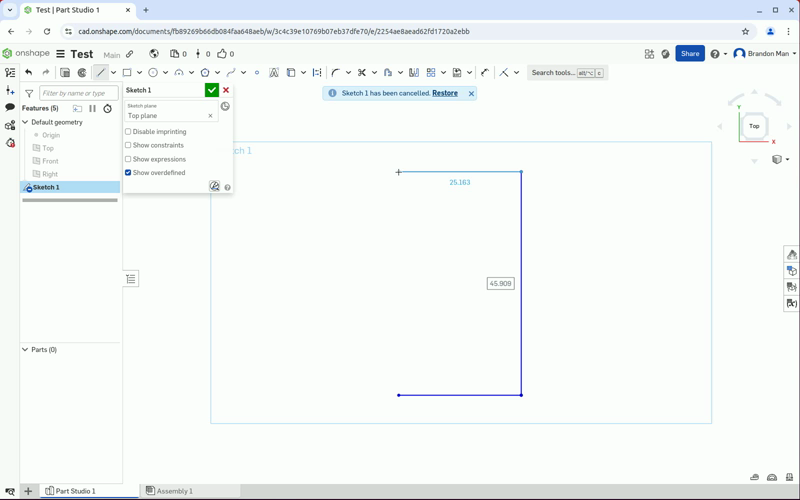
key_down(shift)
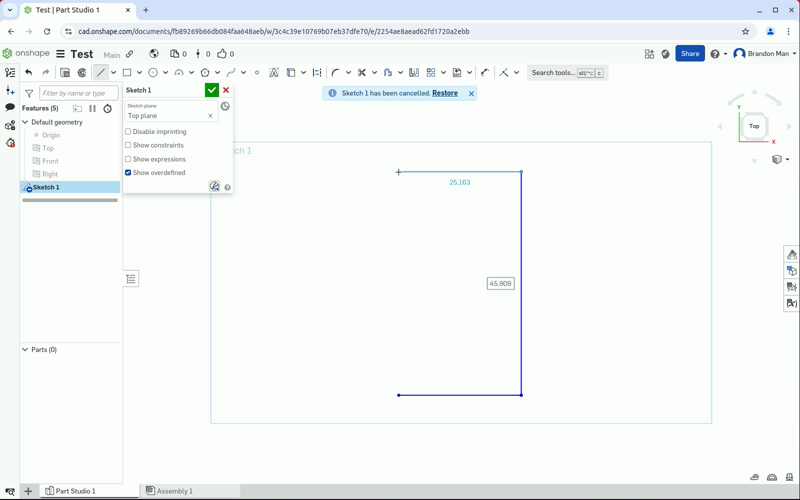
mouse_move(398, 395)
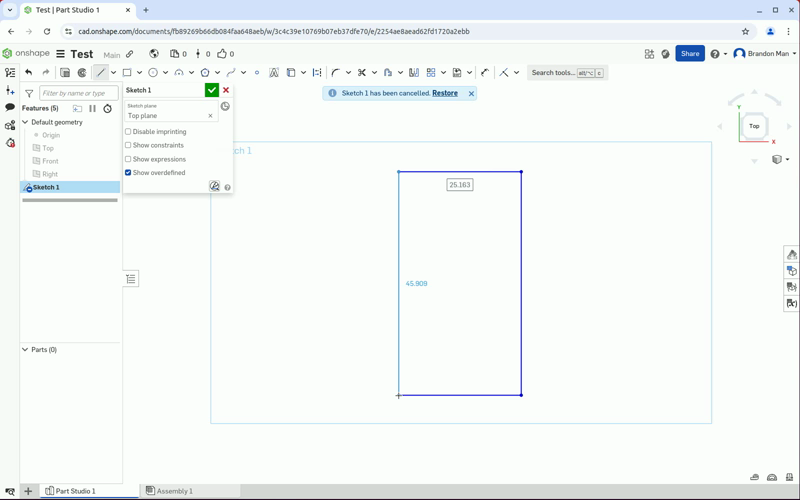
key_up(shift)
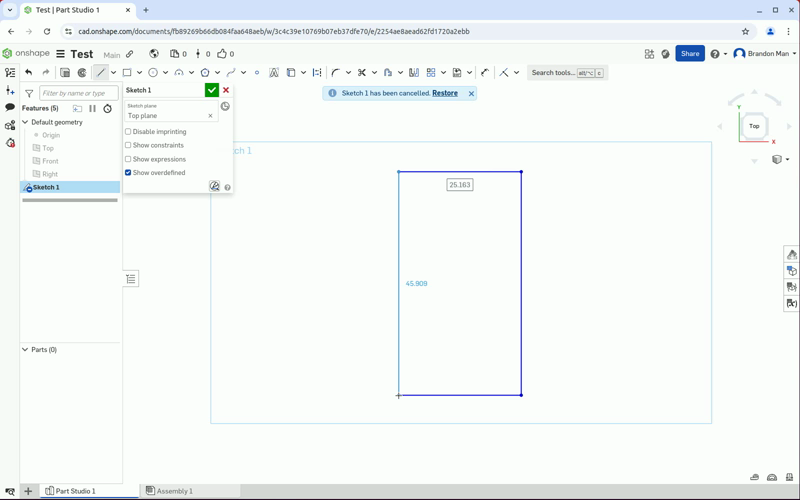
click(398, 395)
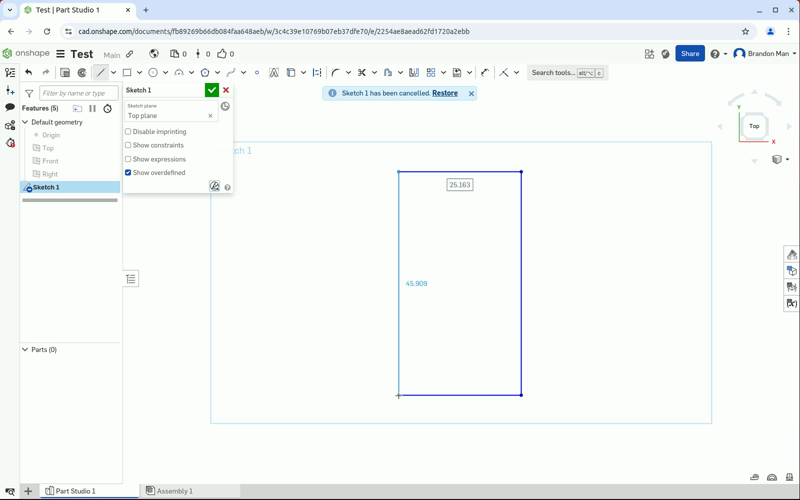
key(esc)
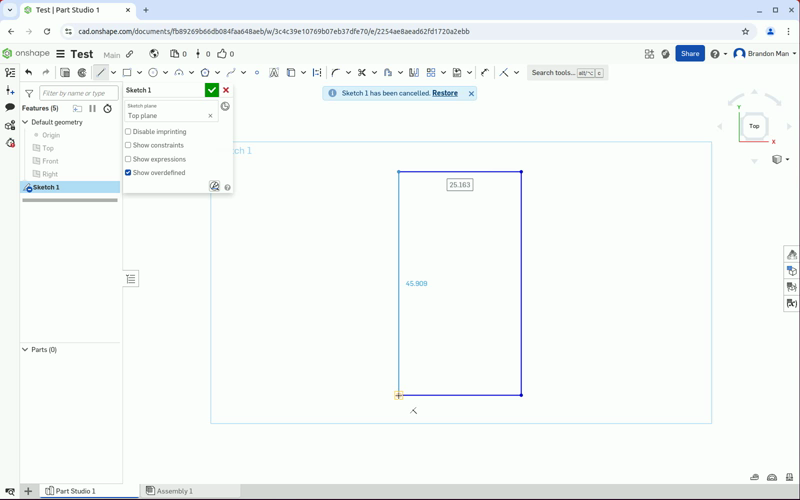
mouse_move(439, 352)
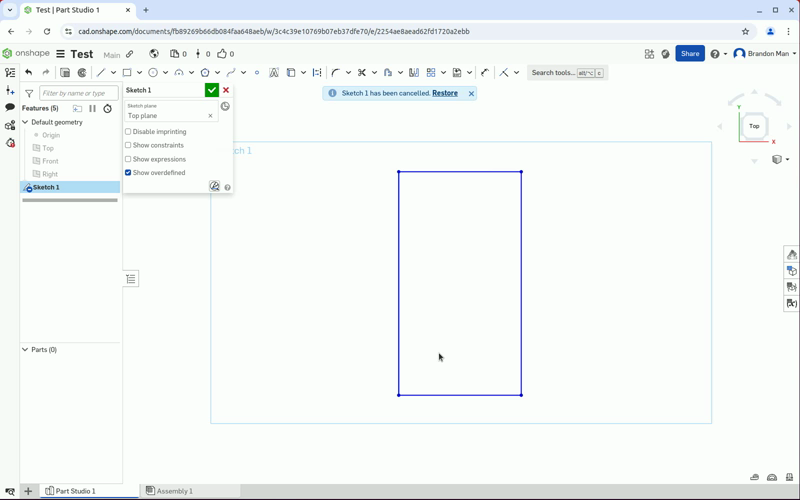
click(439, 352)
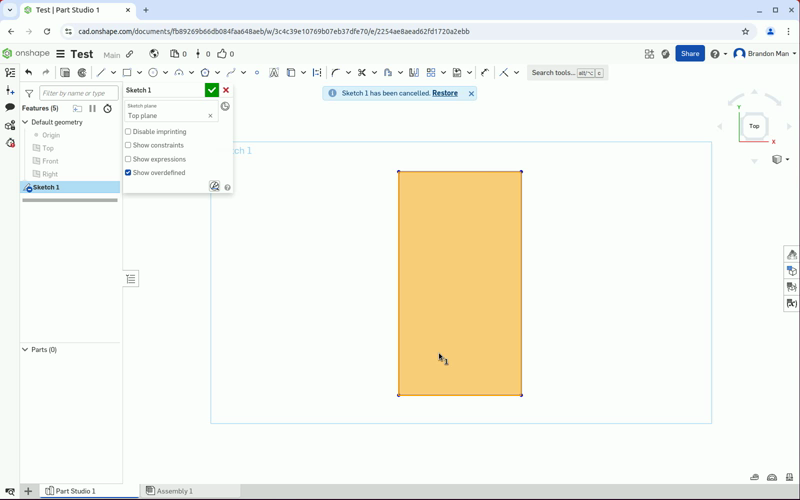
mouse_move(73, 352)
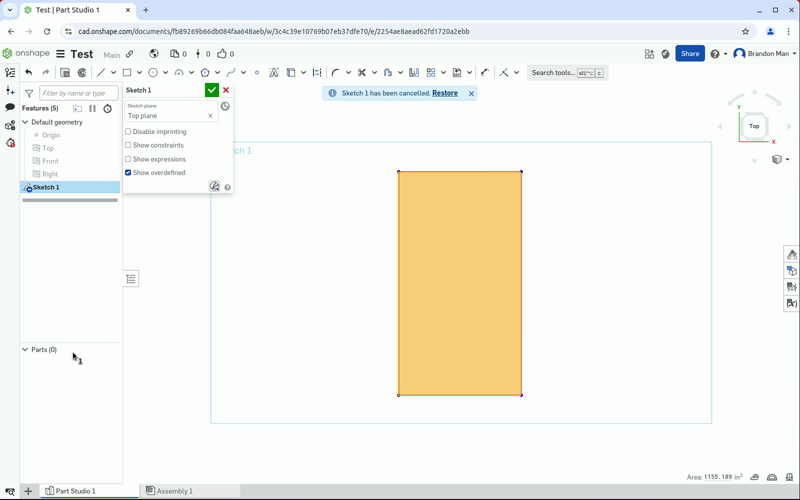
key(shift+y)
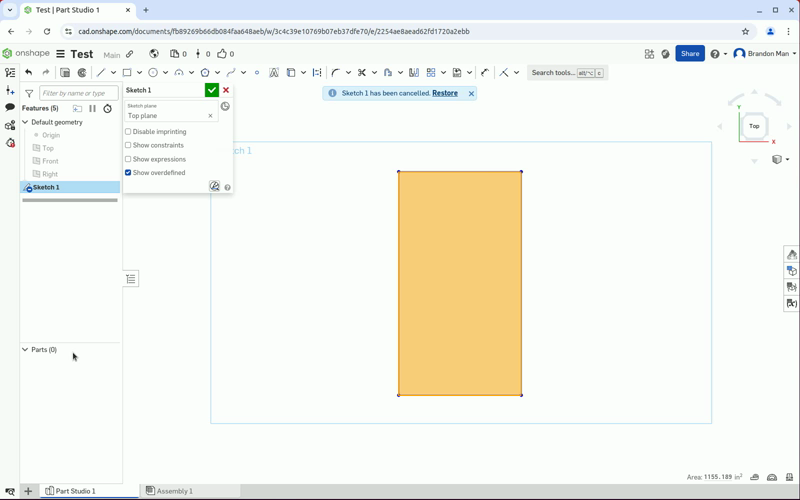
key(shift+e)
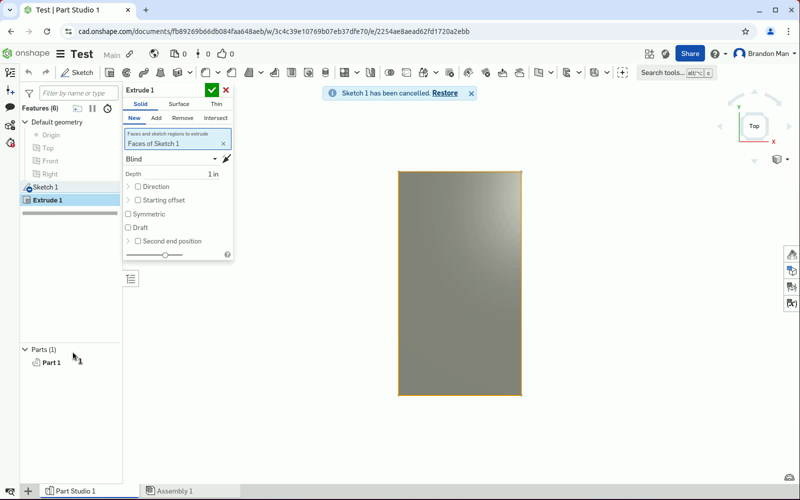
mouse_move(143, 106)
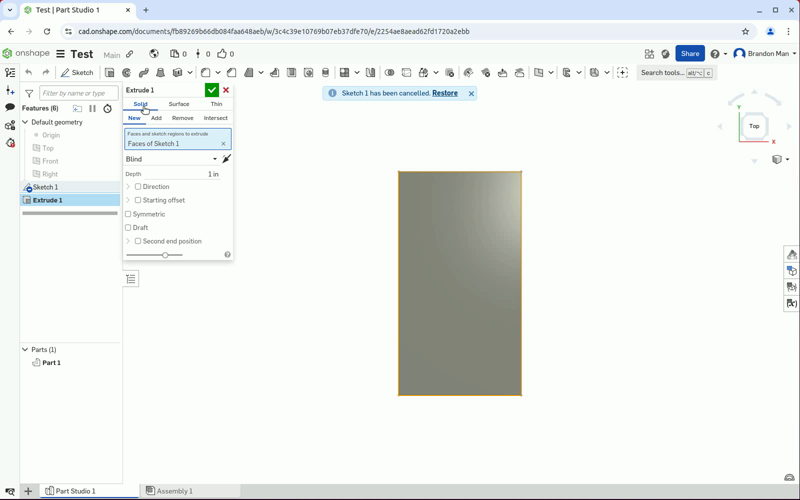
click(143, 106)
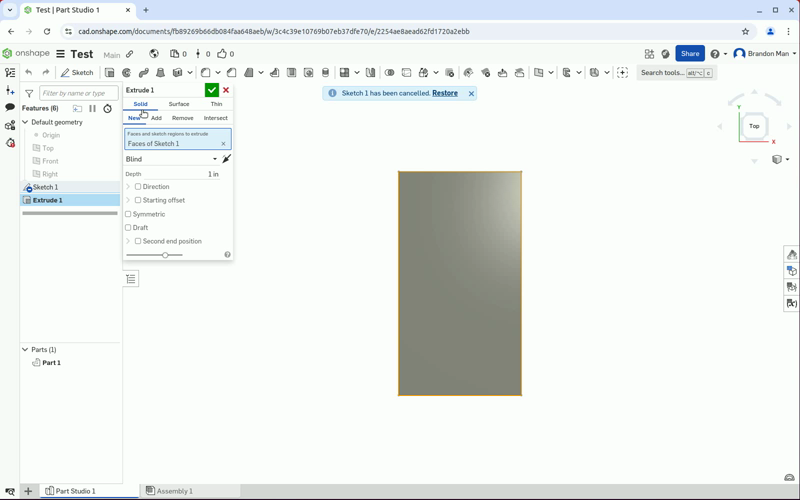
mouse_move(137, 120)
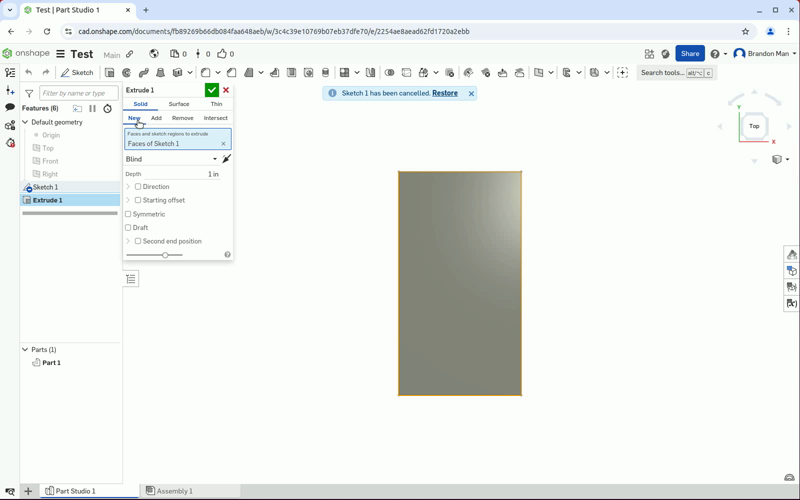
click(137, 120)
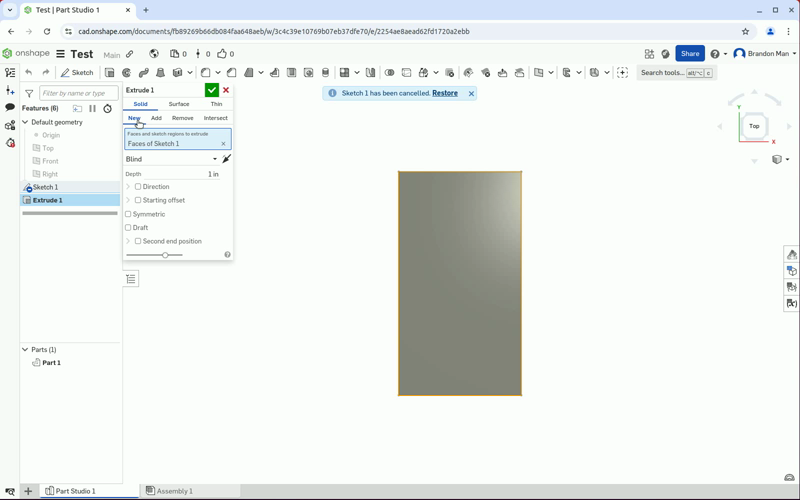
key(tab, 4)
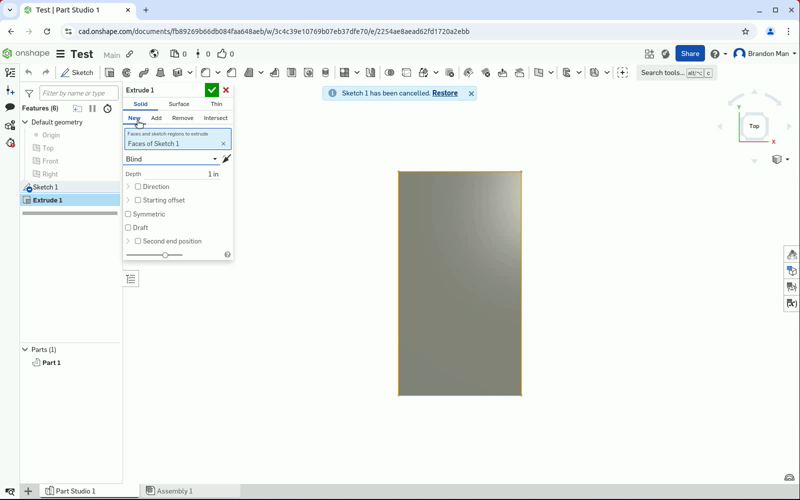
text(1.926)
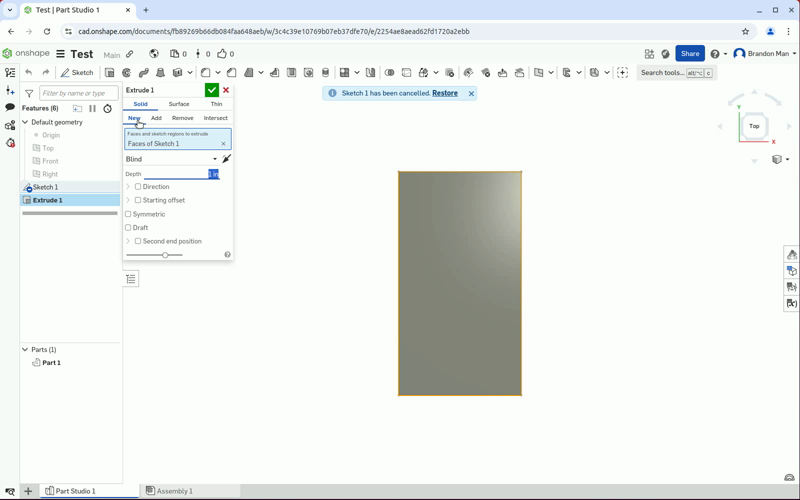
key(tab, 3)
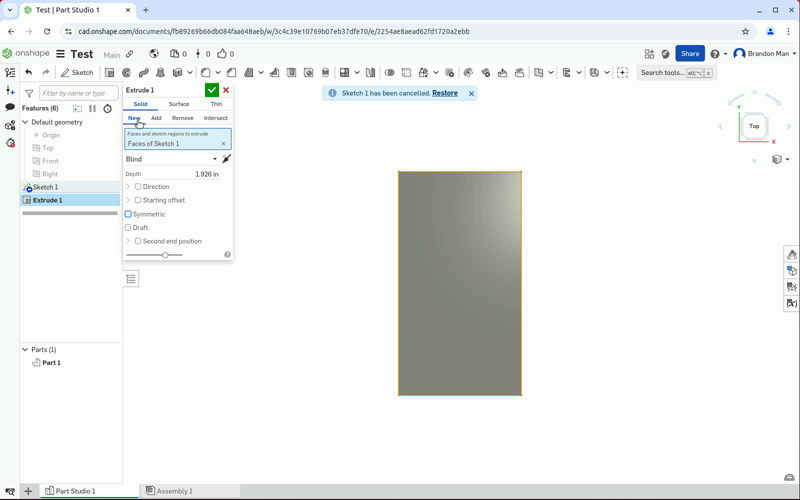
key(space)
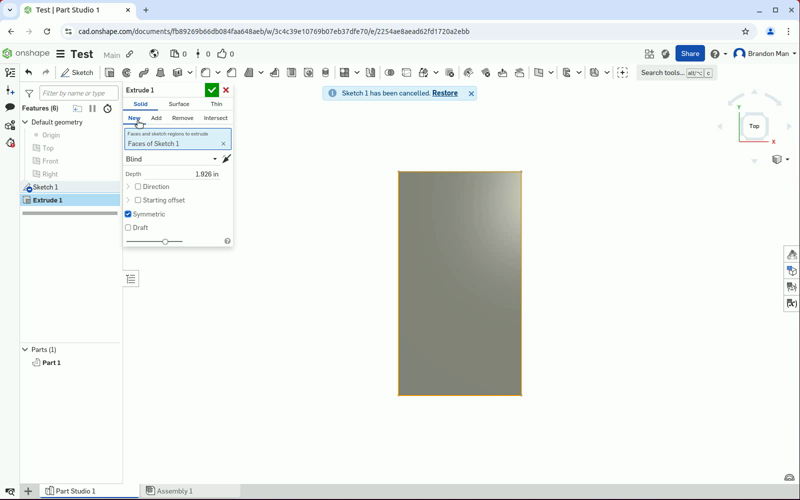
key(enter)
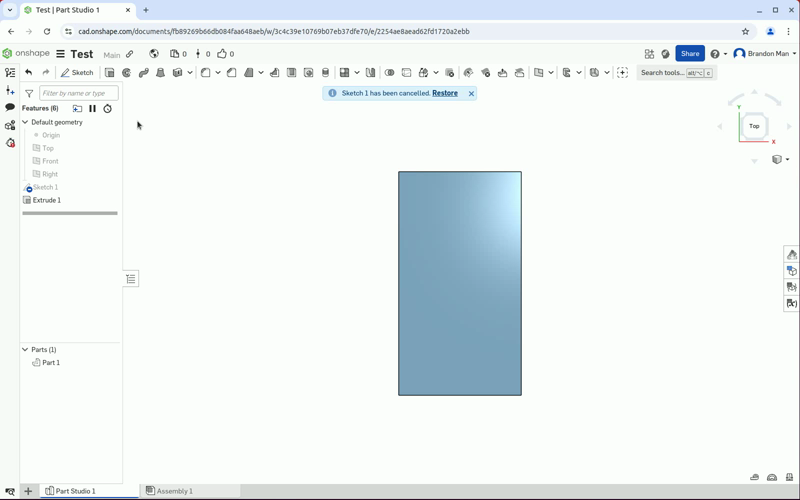
key(shift+h)
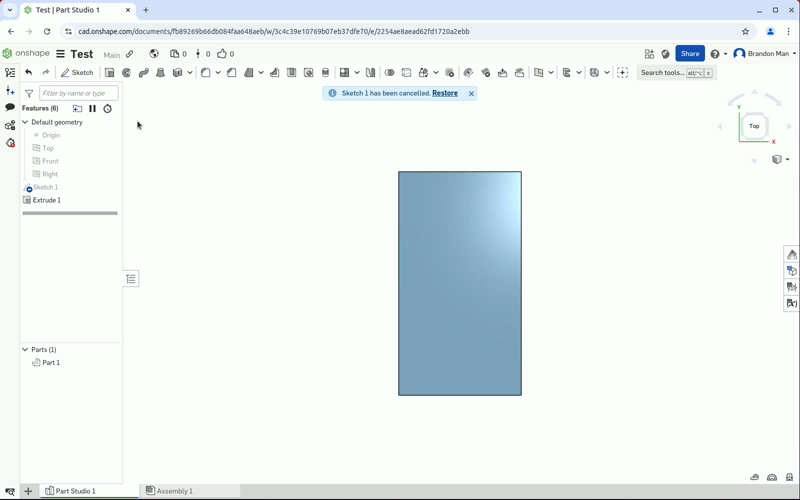
key(shift+h)
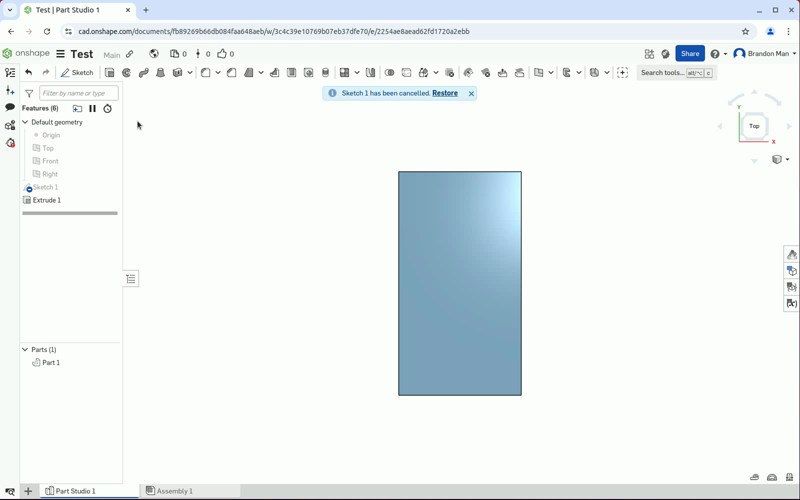
mouse_move(73, 189)
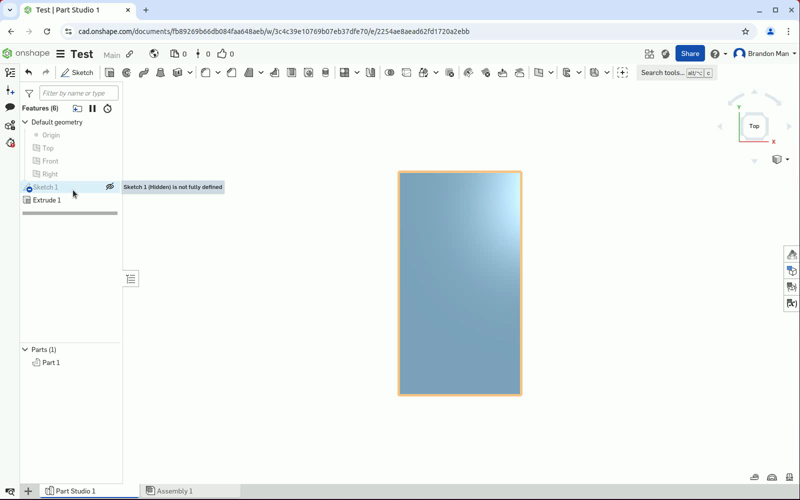
click(73, 189)
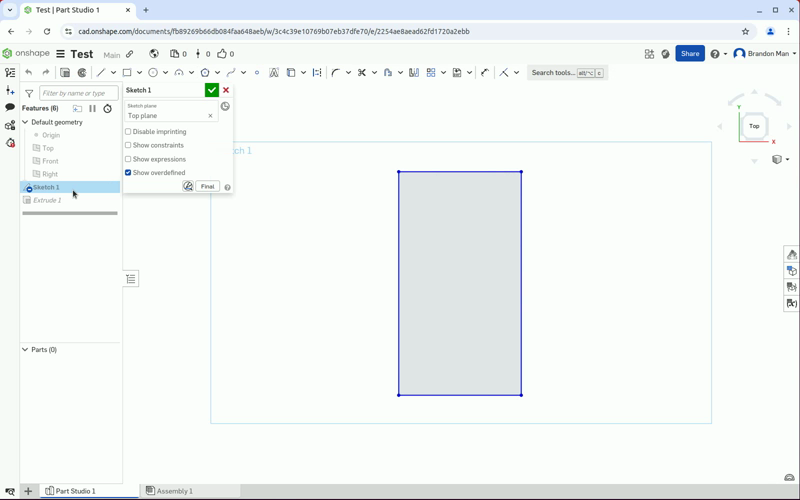
mouse_move(229, 92)
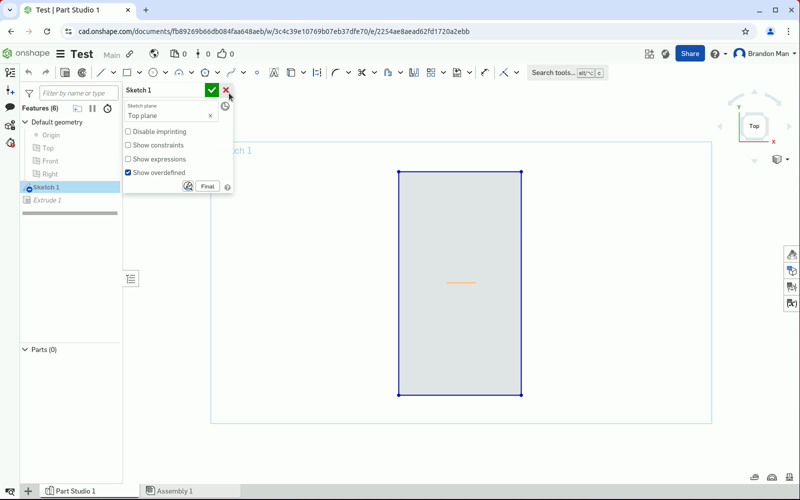
click(229, 92)
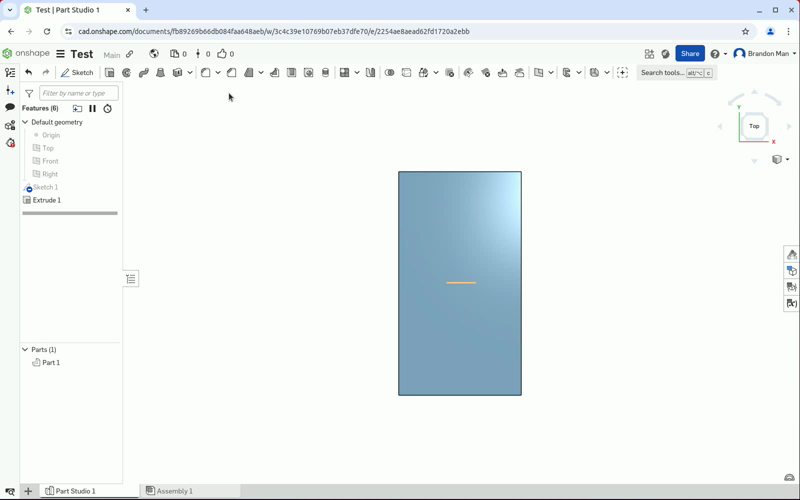
mouse_move(541, 75)
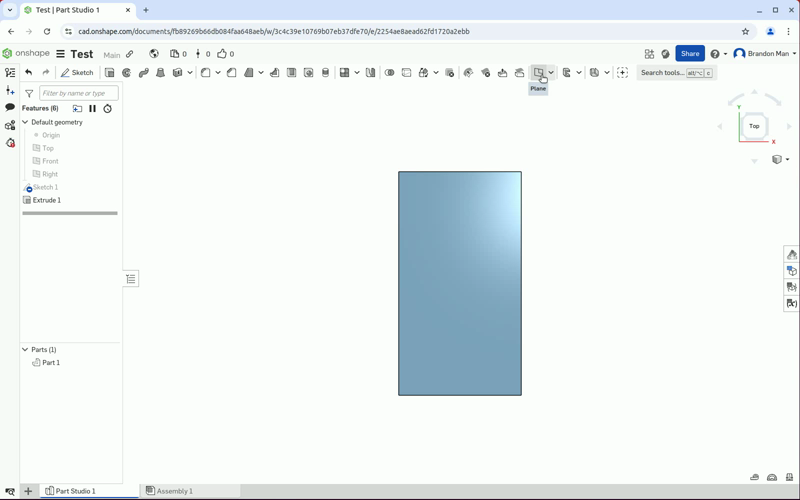
click(541, 75)
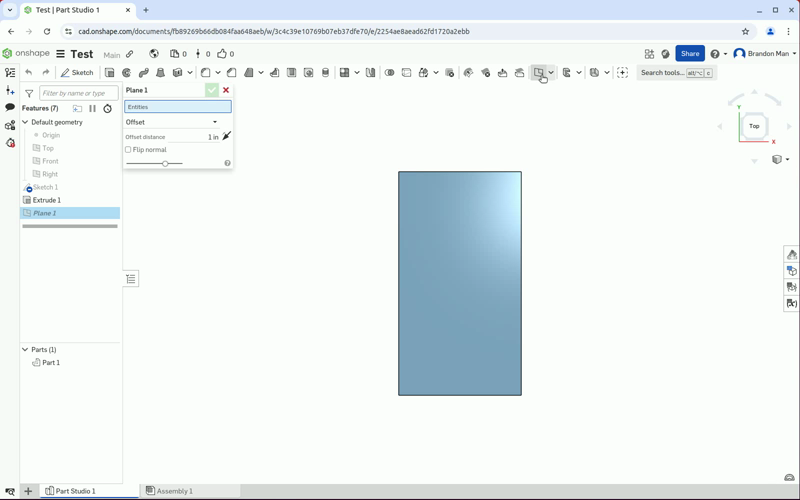
mouse_move(73, 150)
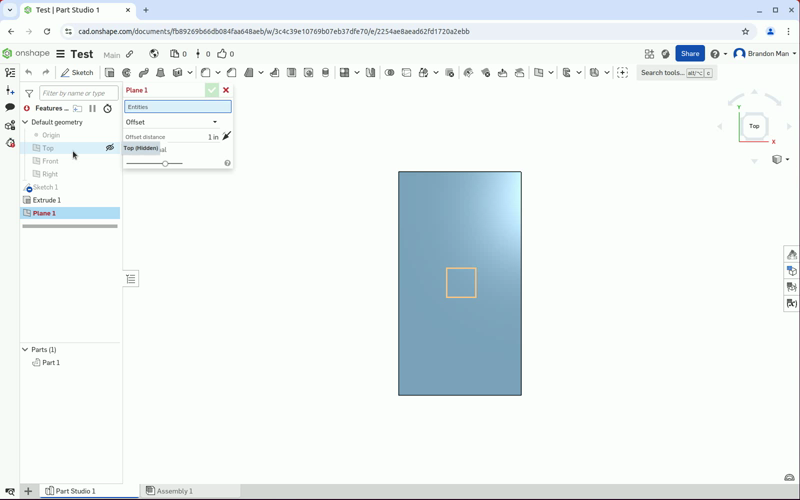
click(73, 150)
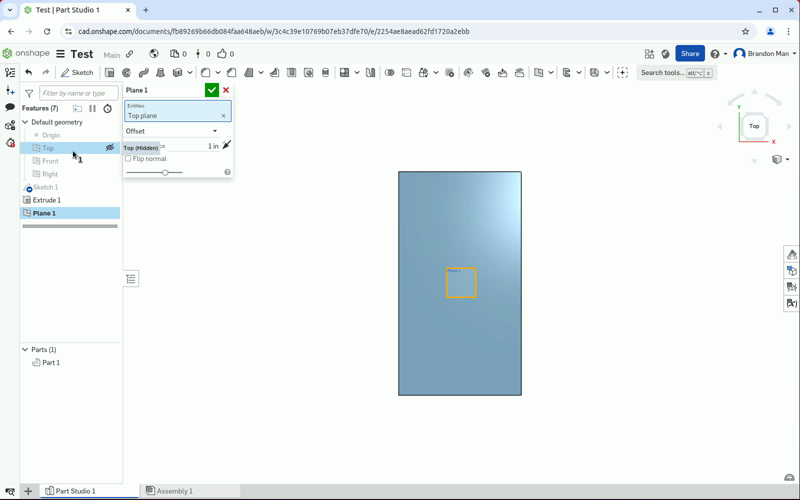
key(tab, 2)
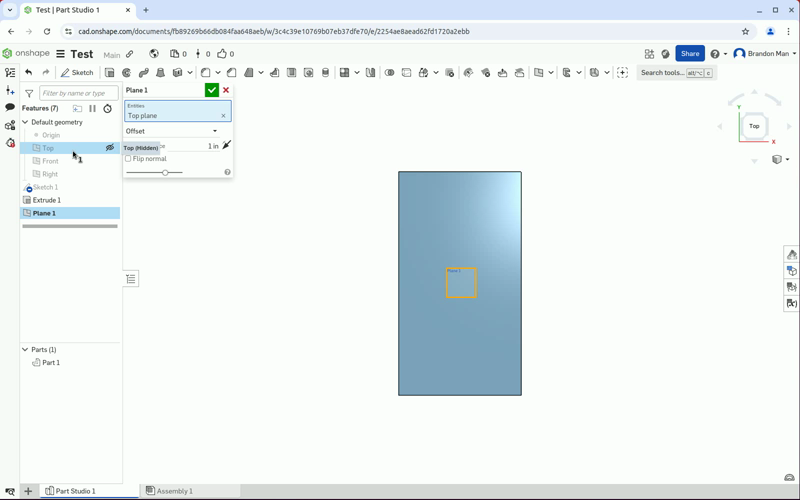
text(0.955)
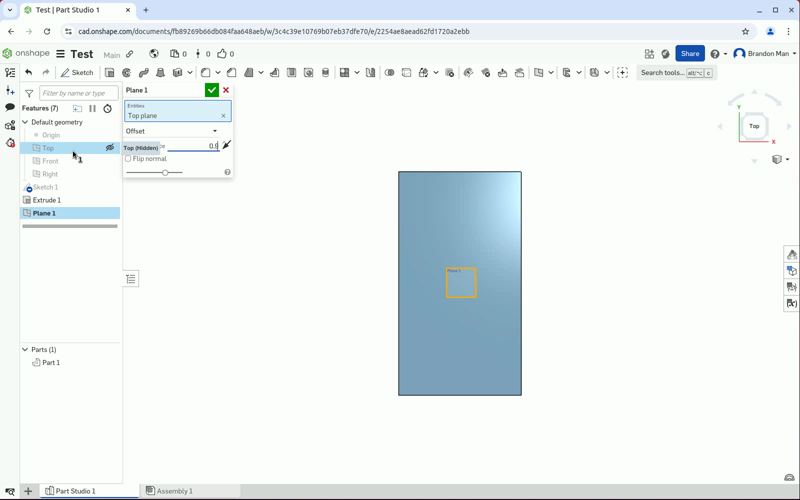
key(enter, 2)
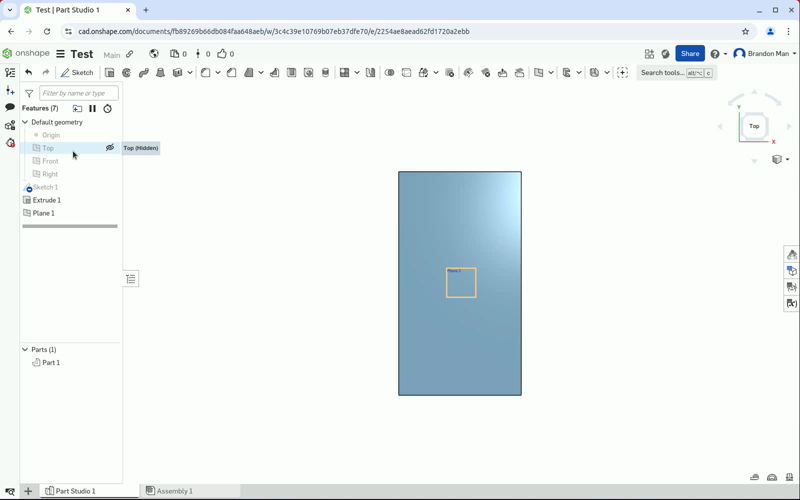
key(shift+s)
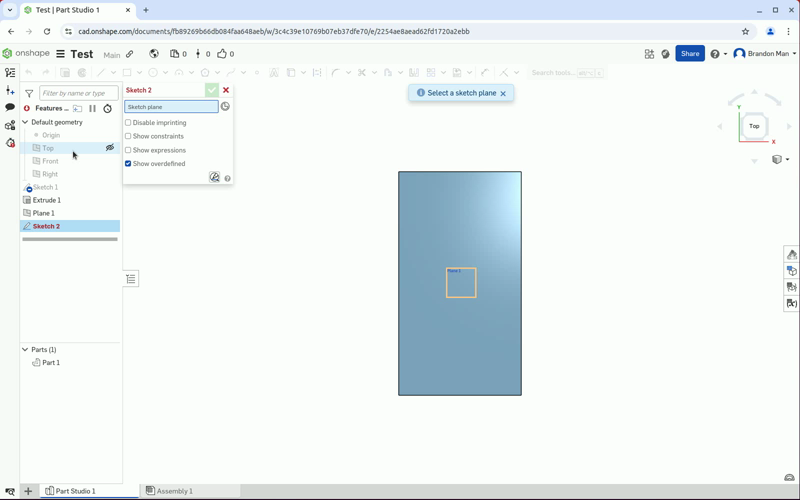
mouse_move(73, 215)
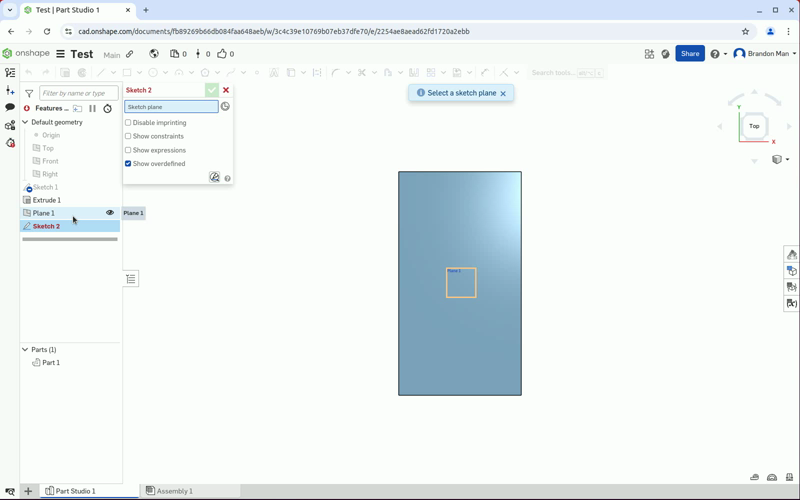
click(73, 215)
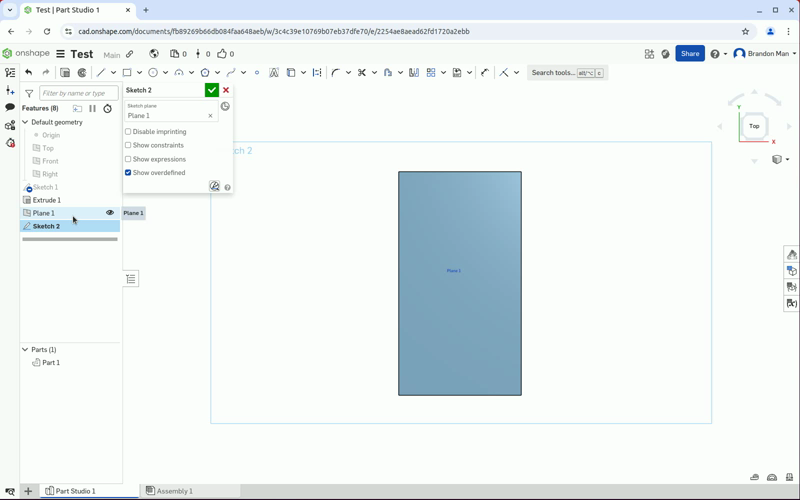
mouse_move(73, 352)
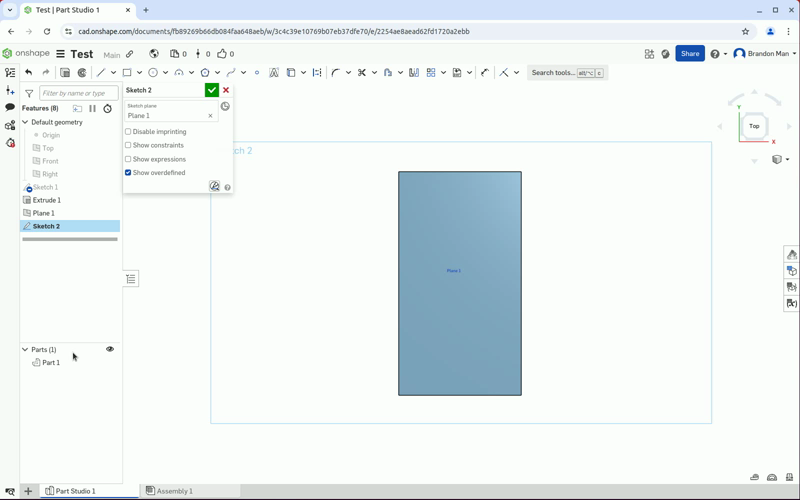
key(y)
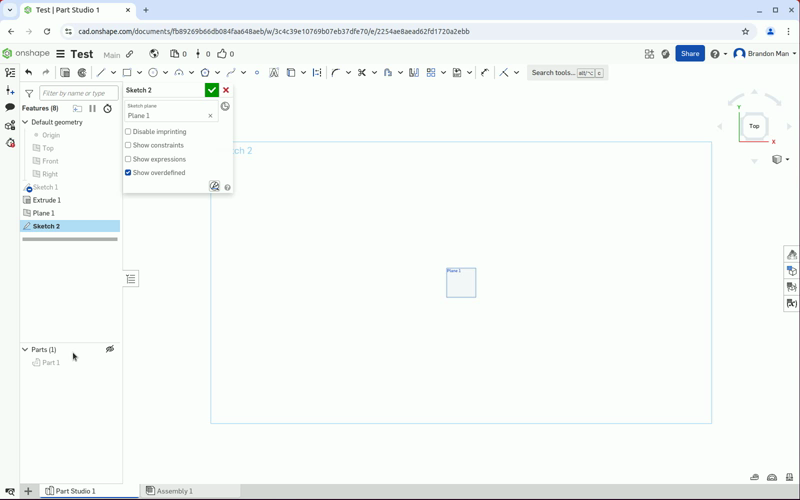
key(l)
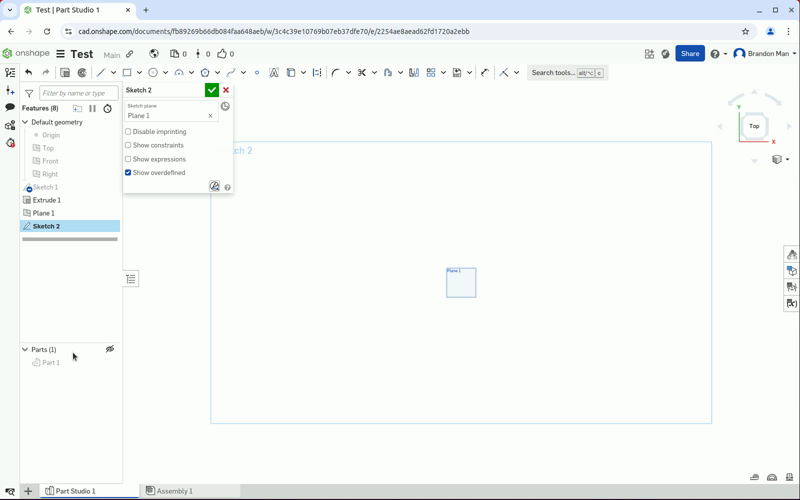
key_down(shift)
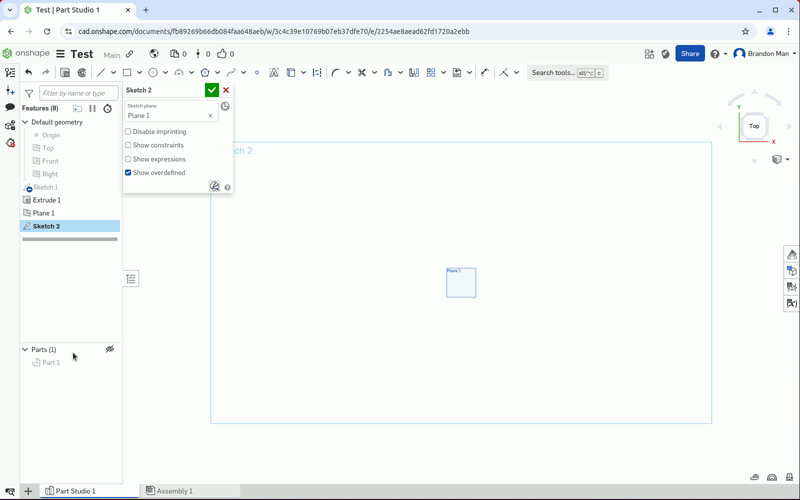
mouse_move(406, 384)
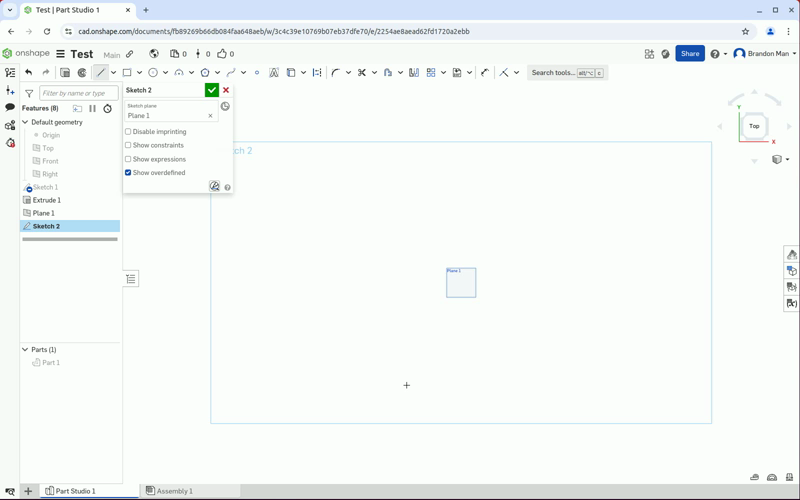
click(406, 384)
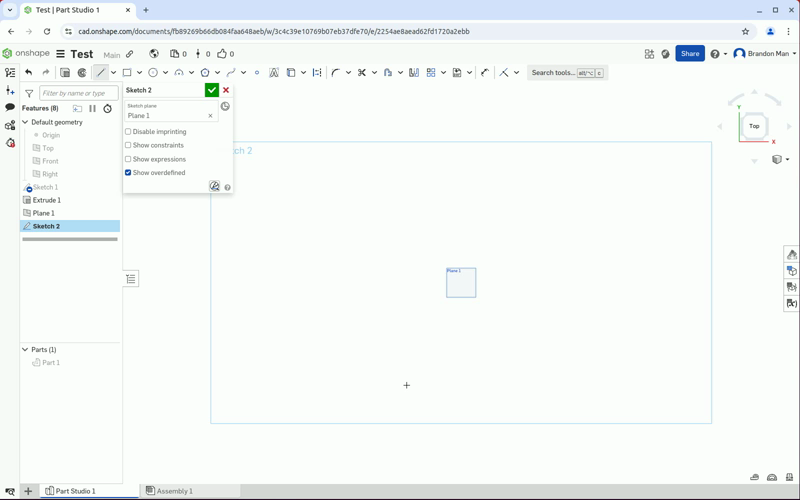
key_up(shift)
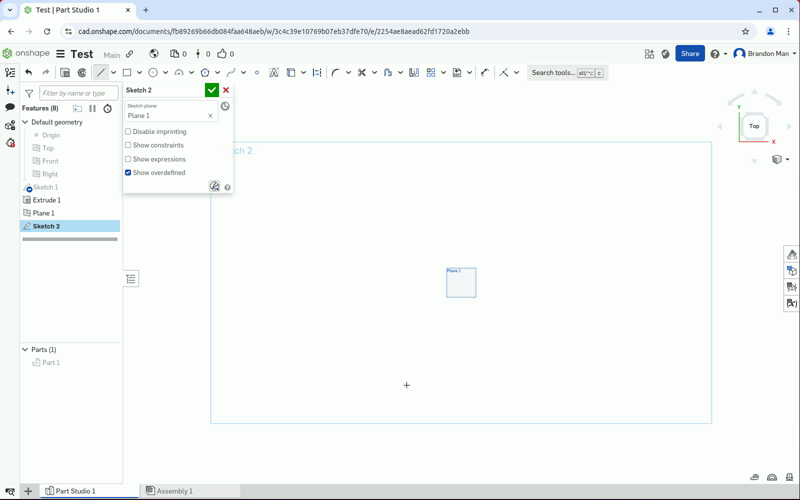
key_down(shift)
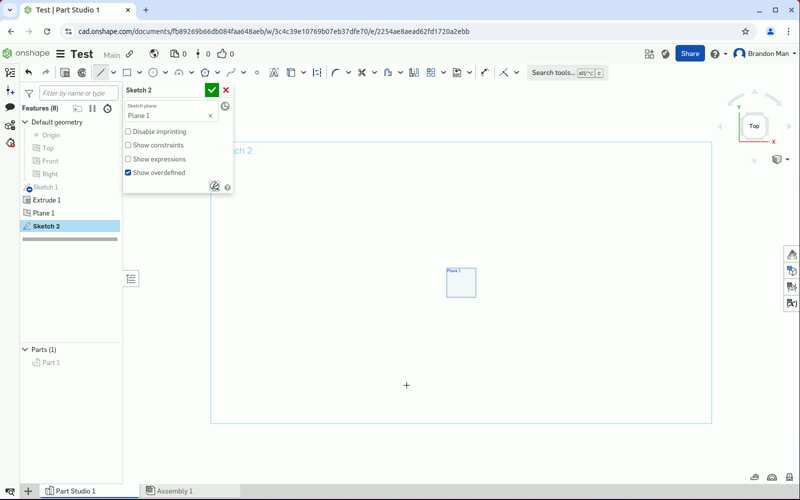
mouse_move(514, 384)
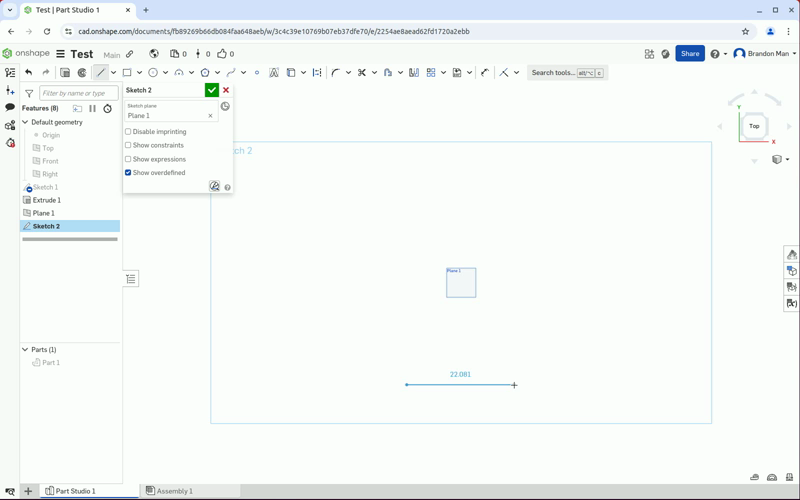
click(514, 384)
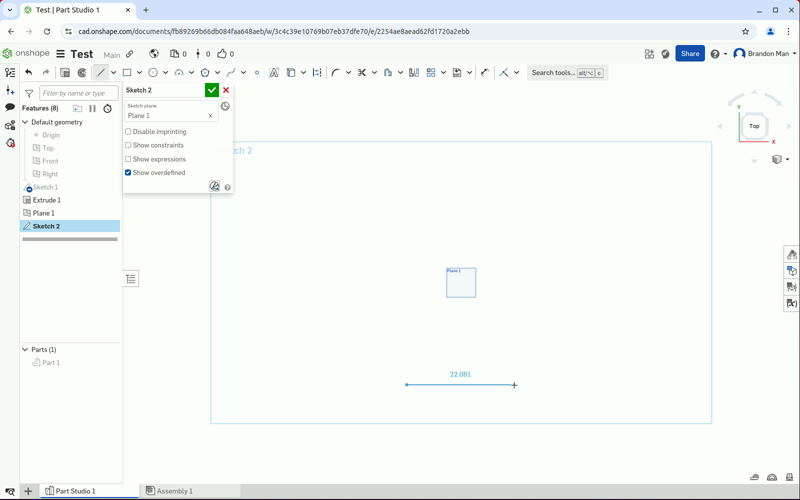
key_up(shift)
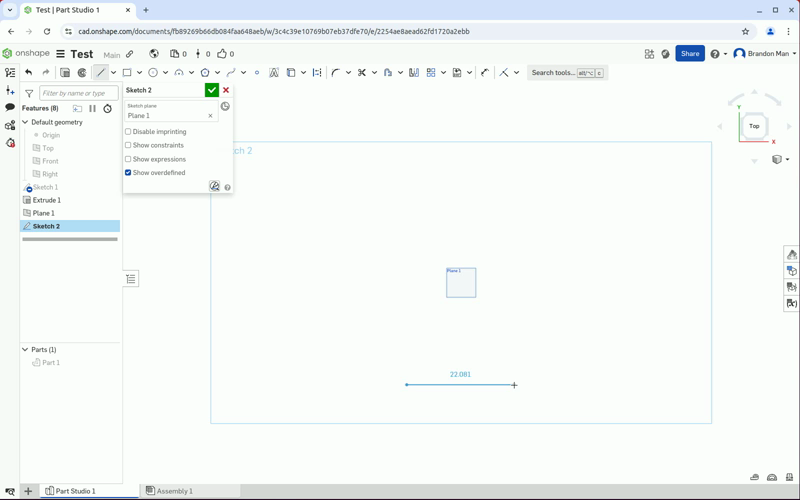
key_down(shift)
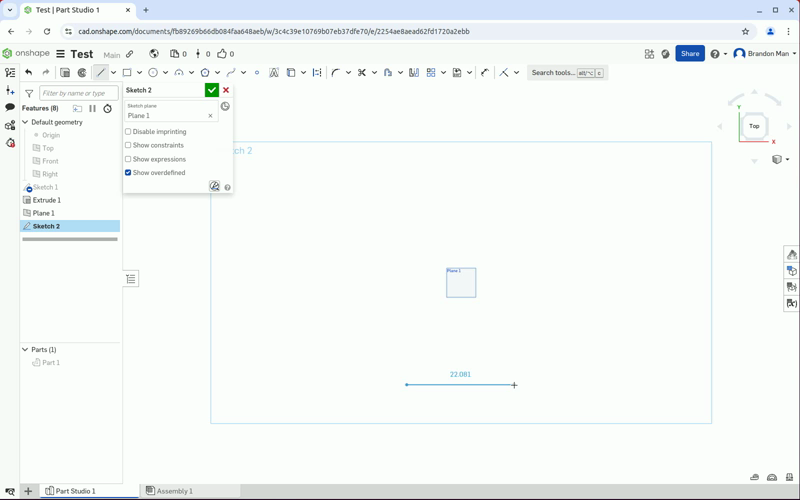
mouse_move(514, 217)
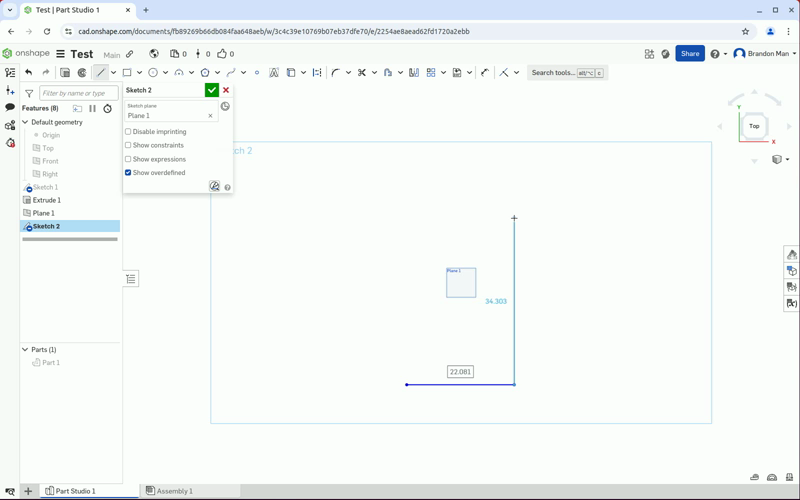
click(514, 217)
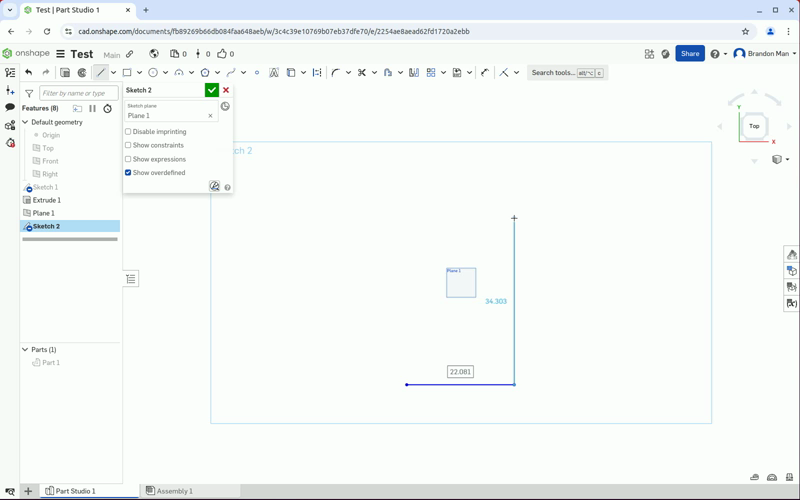
key_up(shift)
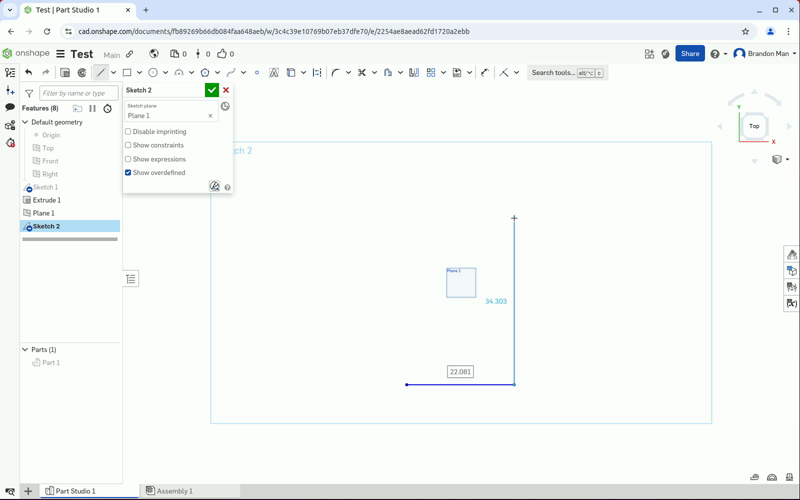
key_down(shift)
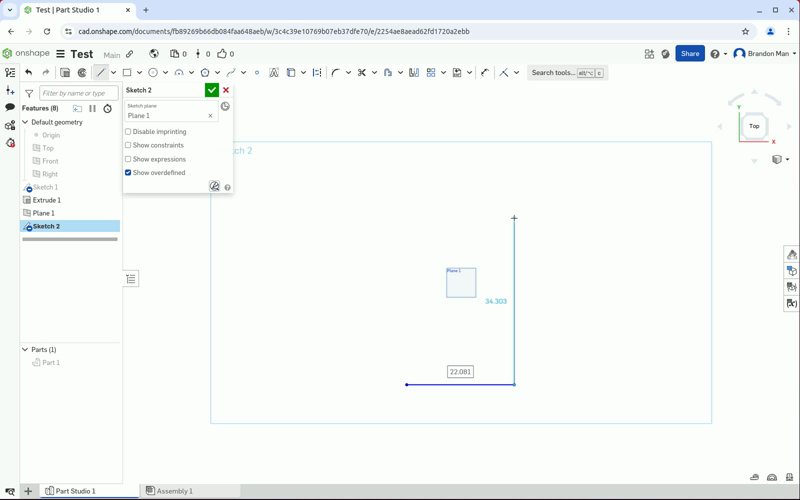
mouse_move(406, 217)
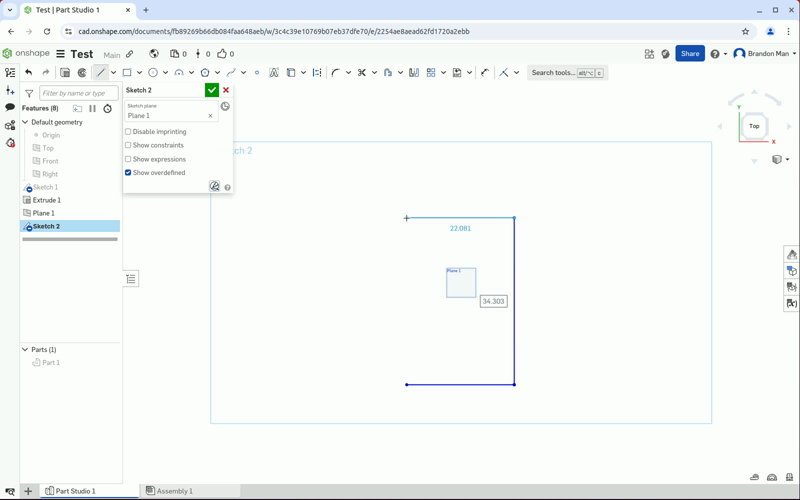
click(406, 217)
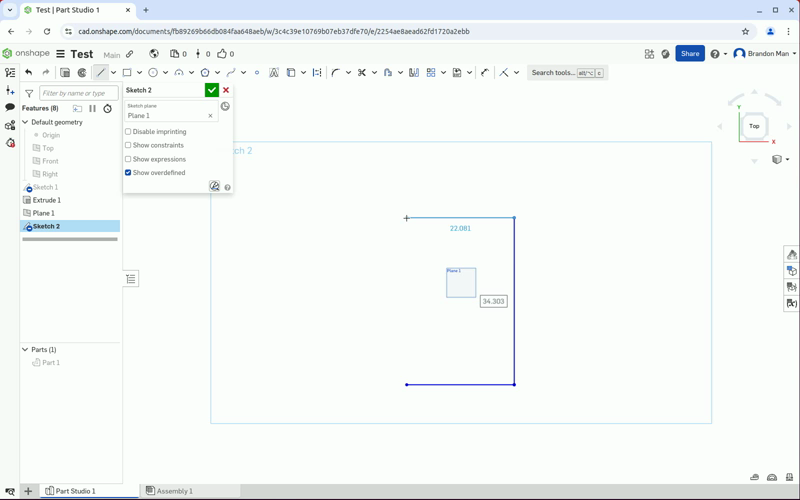
key_up(shift)
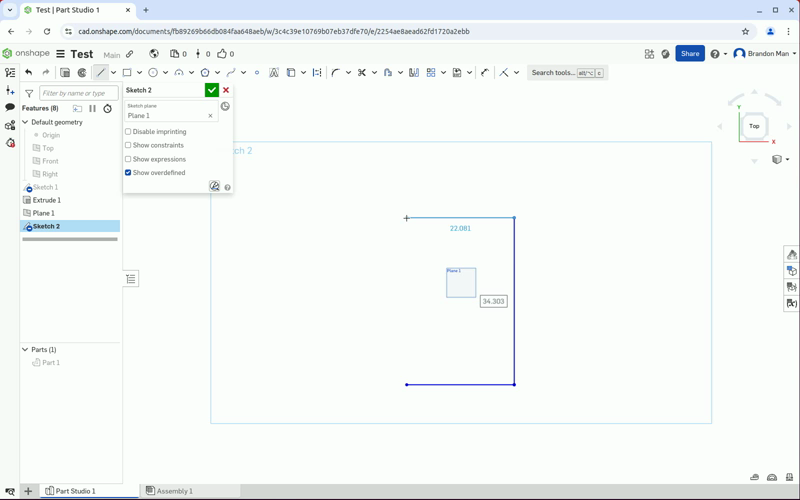
key_down(shift)
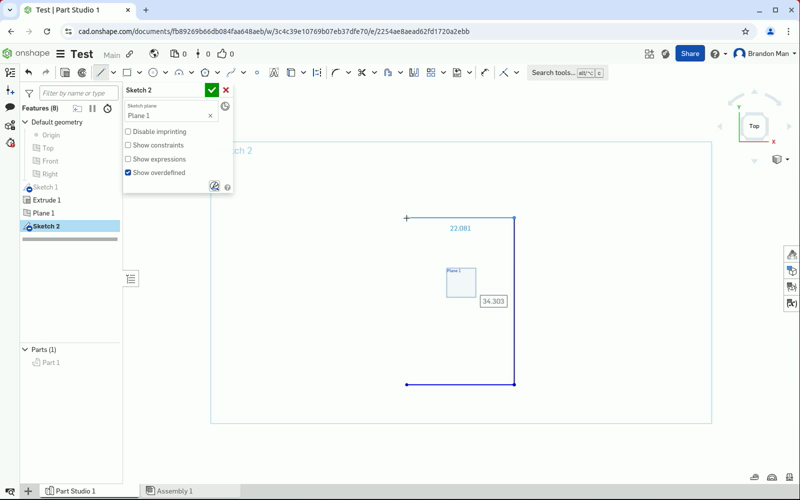
mouse_move(406, 384)
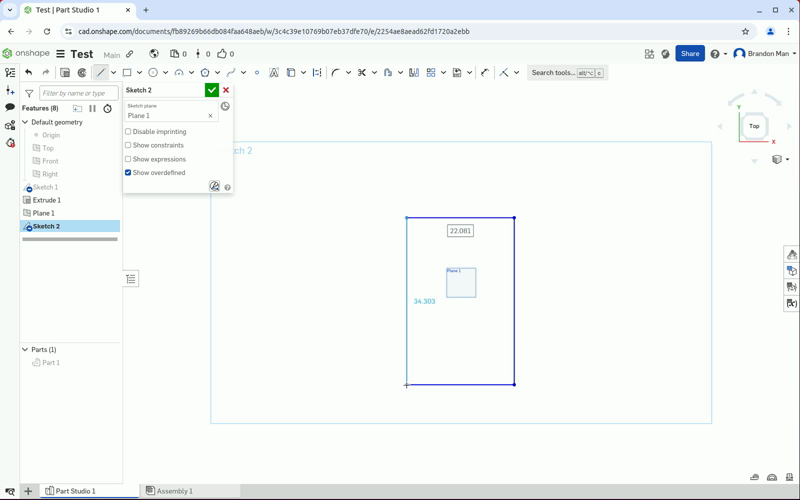
key_up(shift)
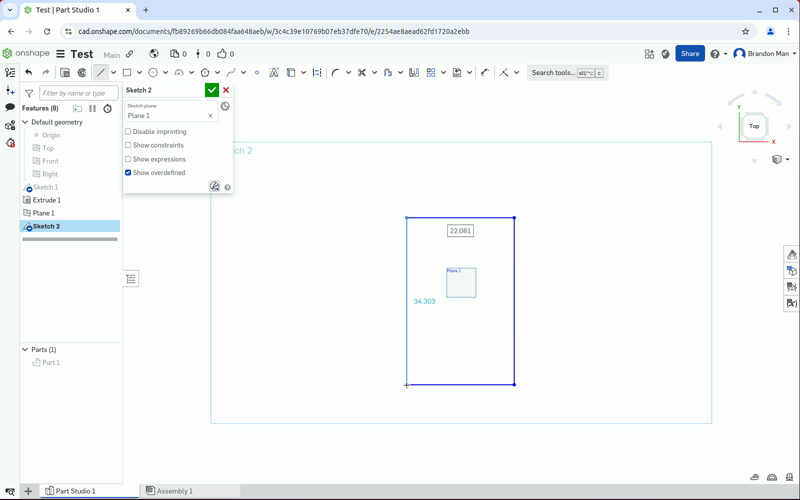
click(406, 384)
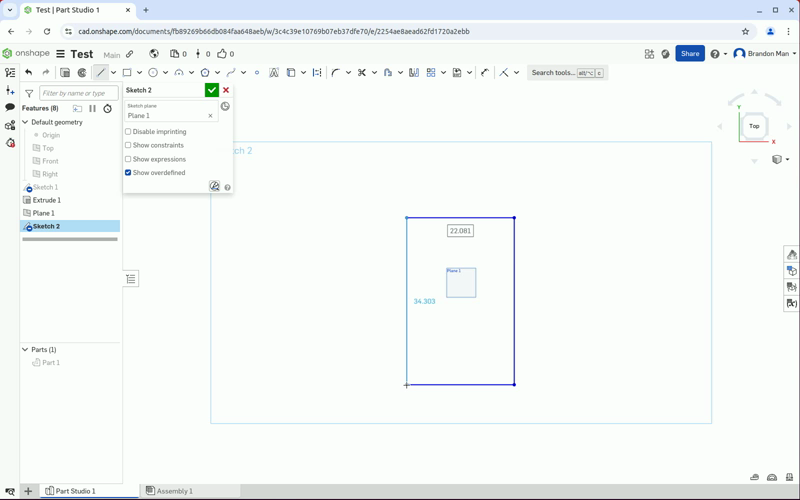
key(esc)
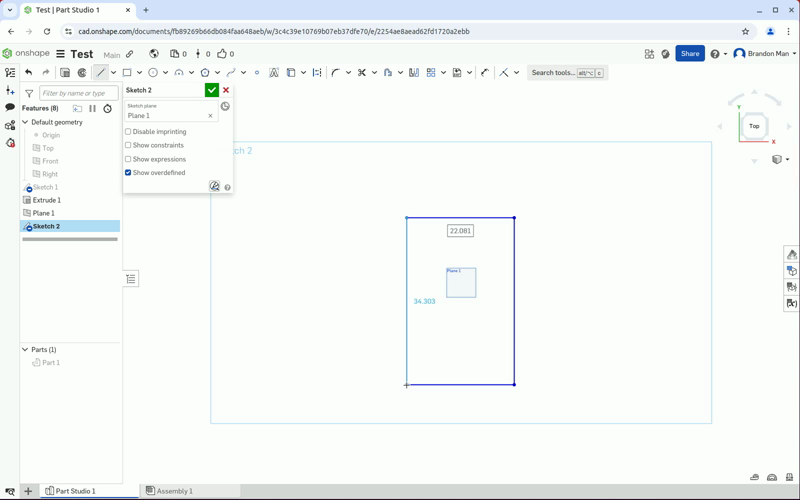
mouse_move(466, 242)
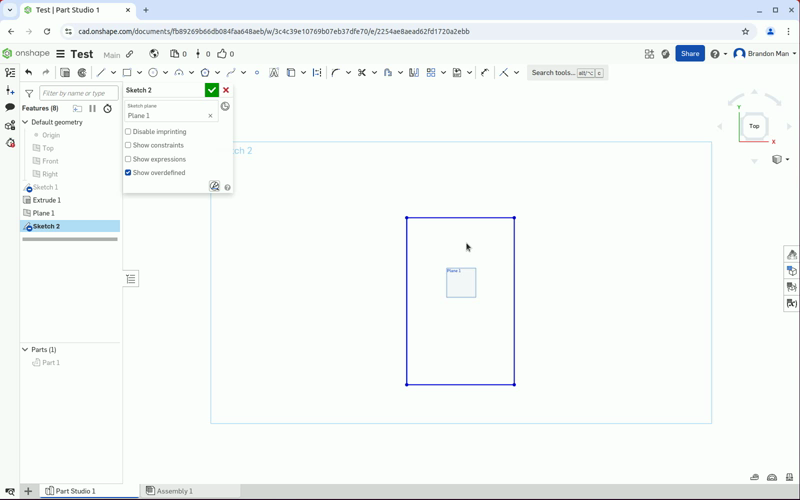
click(466, 242)
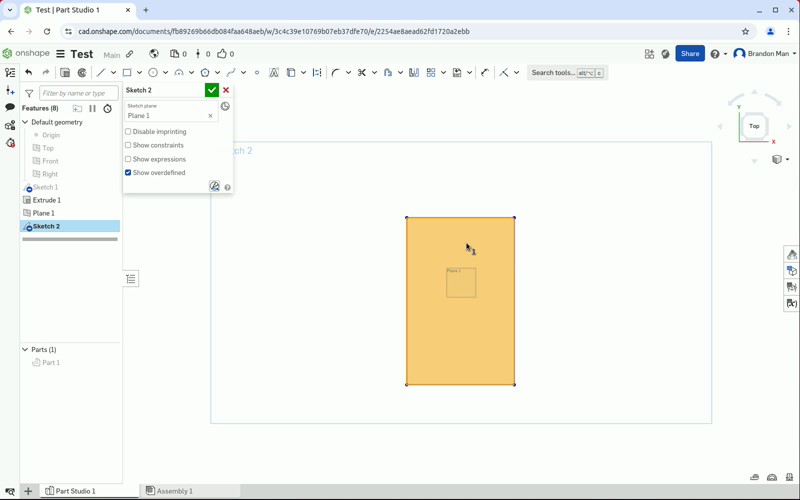
mouse_move(73, 352)
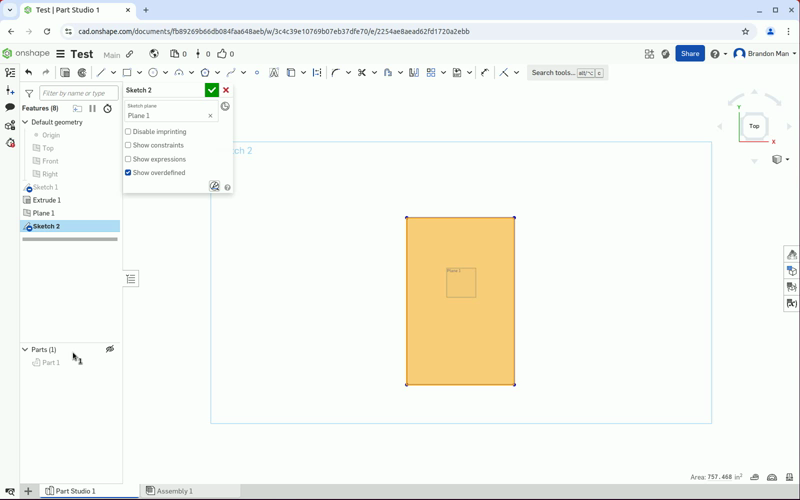
key(shift+y)
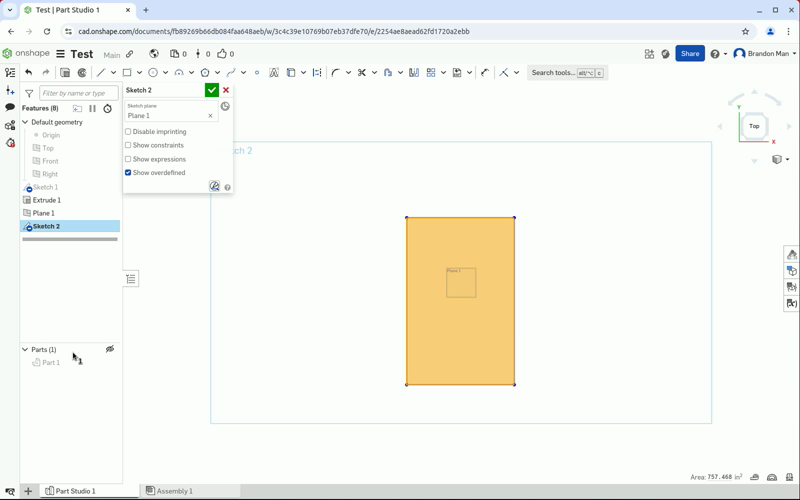
key(shift+e)
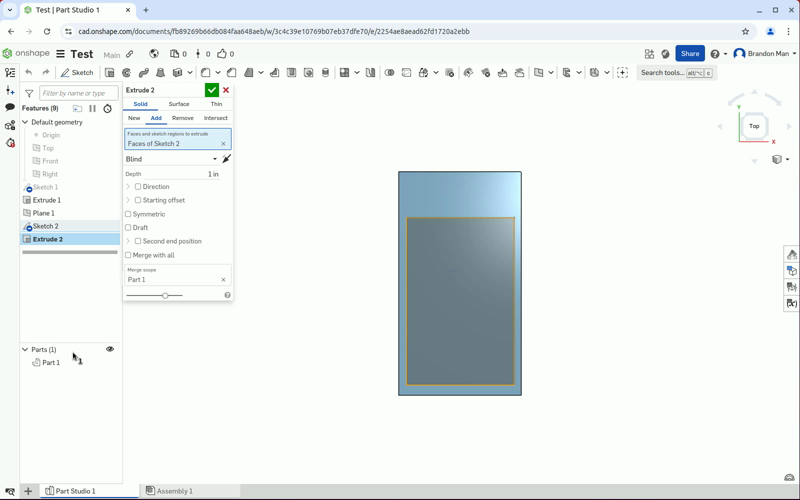
mouse_move(143, 106)
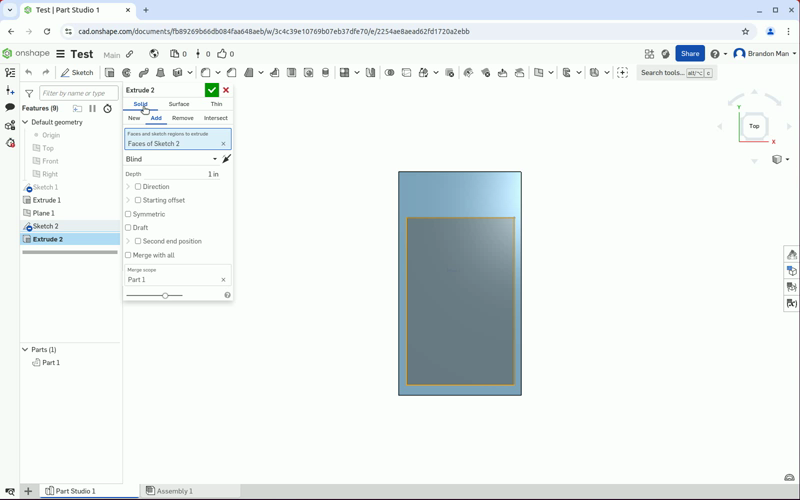
click(143, 106)
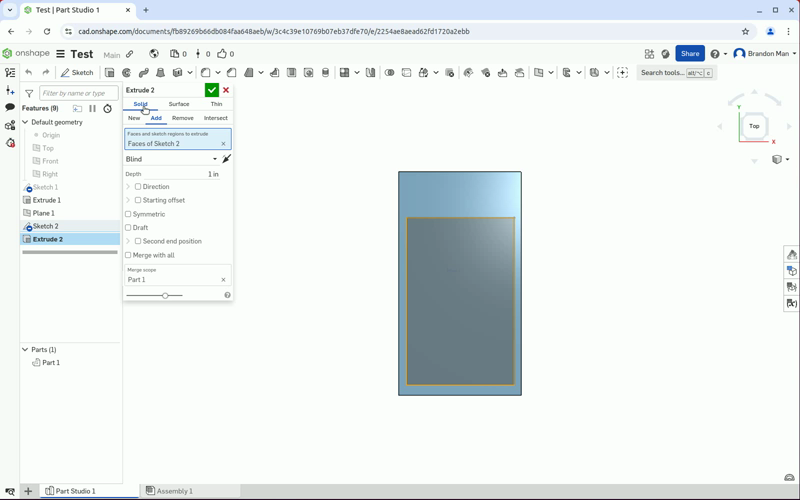
mouse_move(137, 120)
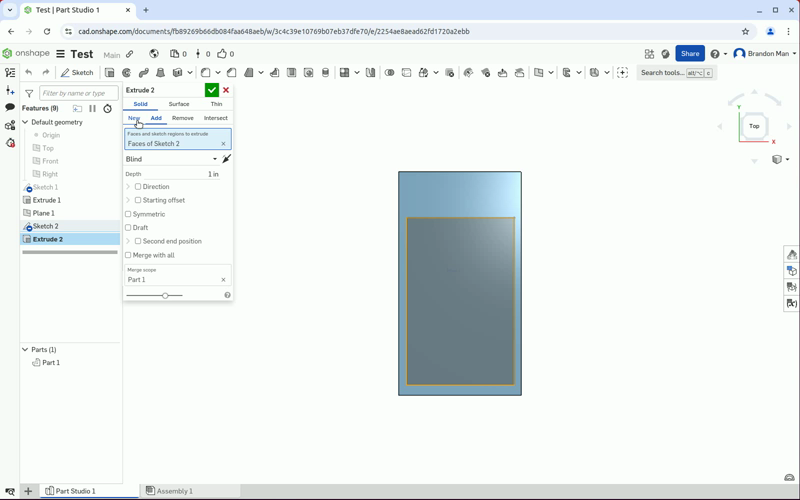
click(137, 120)
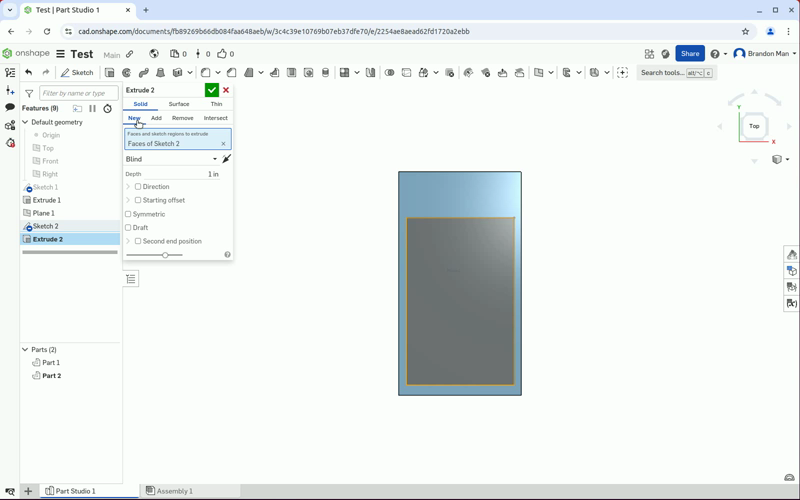
key(tab, 4)
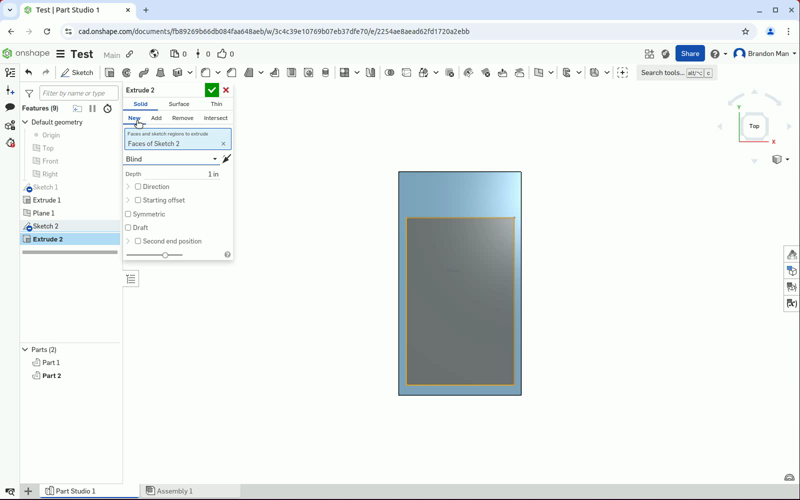
text(3.37)
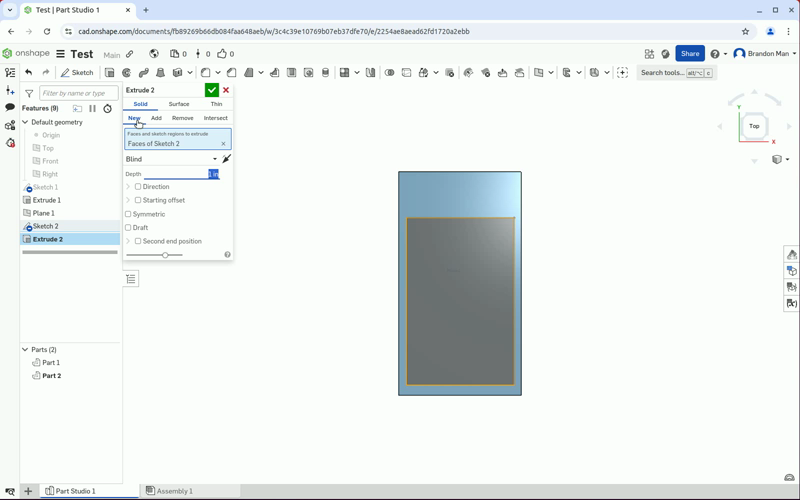
key(enter)
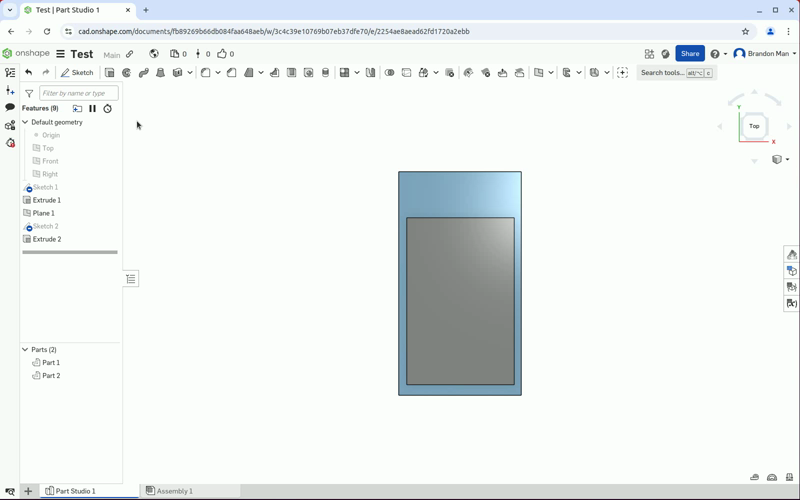
key(shift+h)
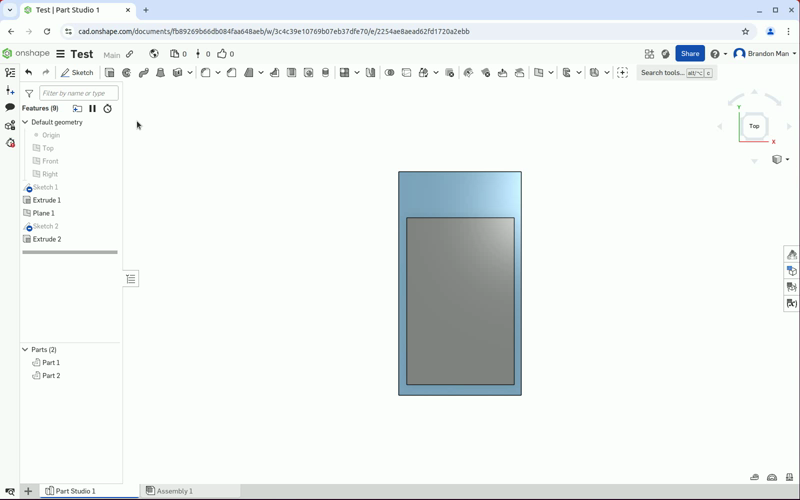
key(shift+h)
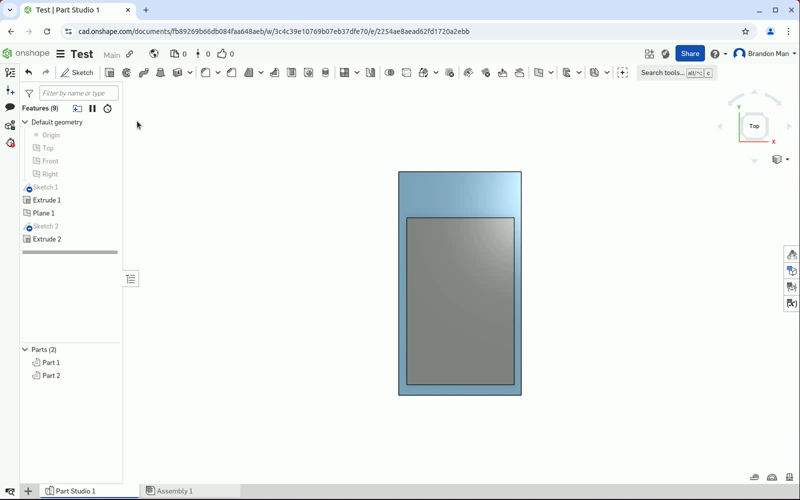
key(shift+7)
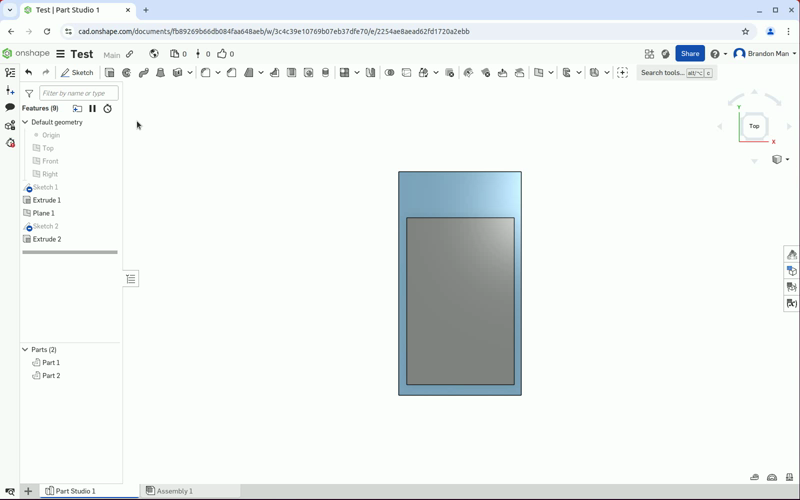
key(up, 3)
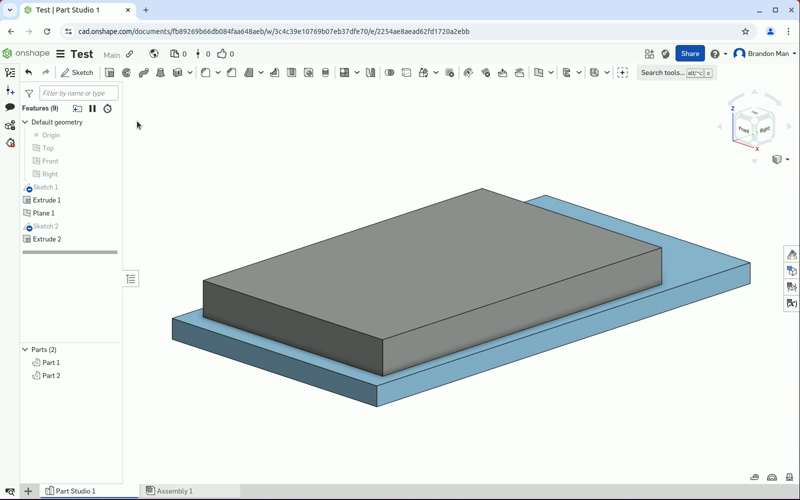
key(left, 3)
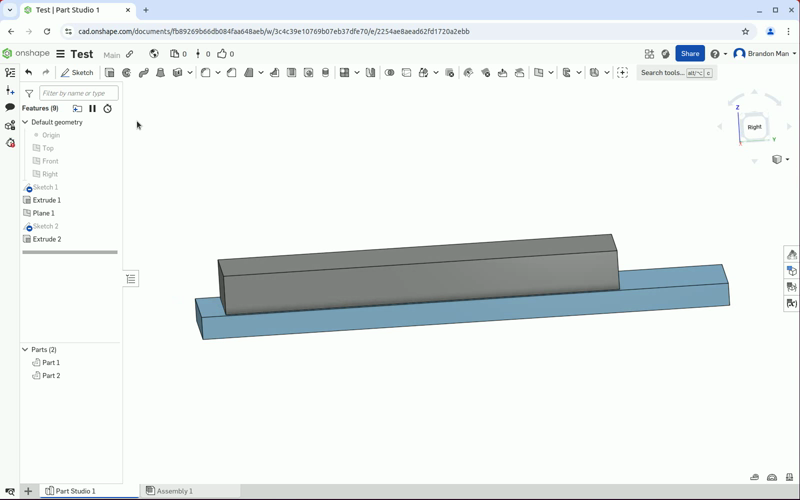
key(right, 3)
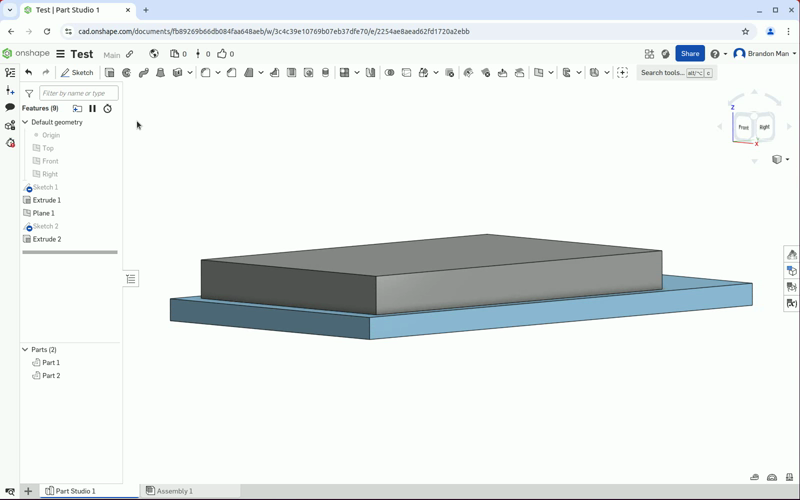
key(down, 3)
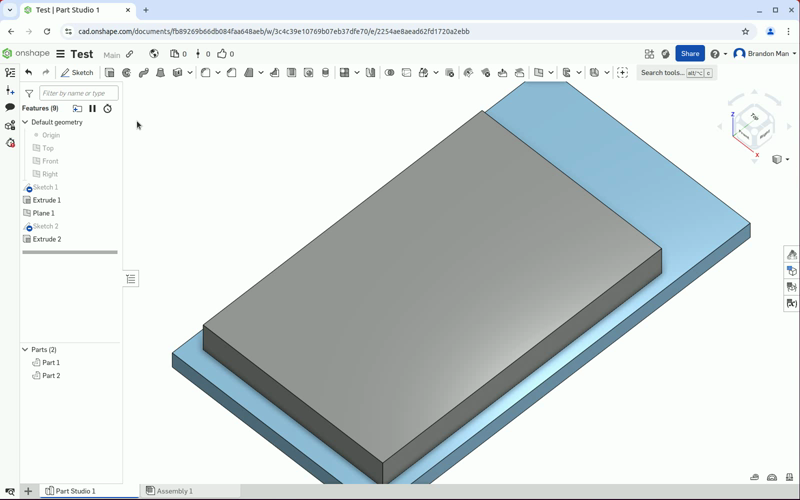
mouse_move(73, 189)
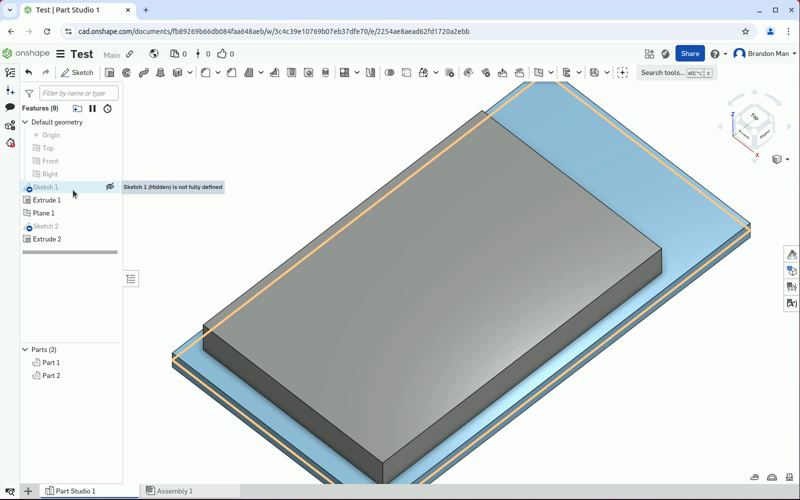
click(73, 189)